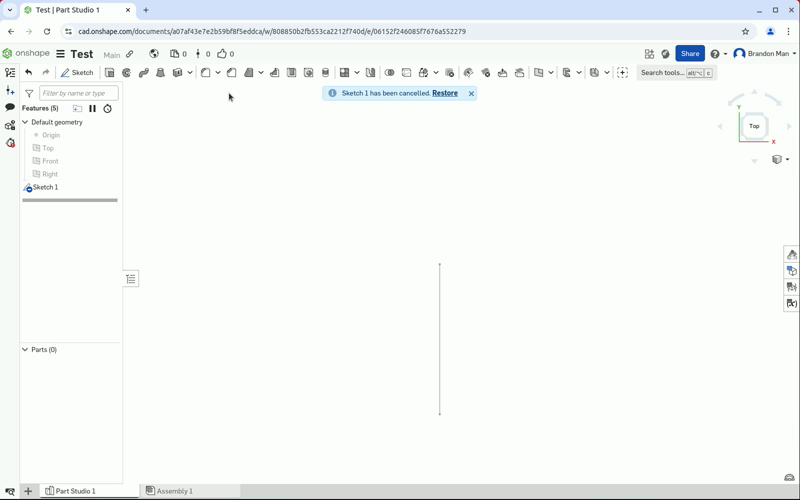
key(shift+h)
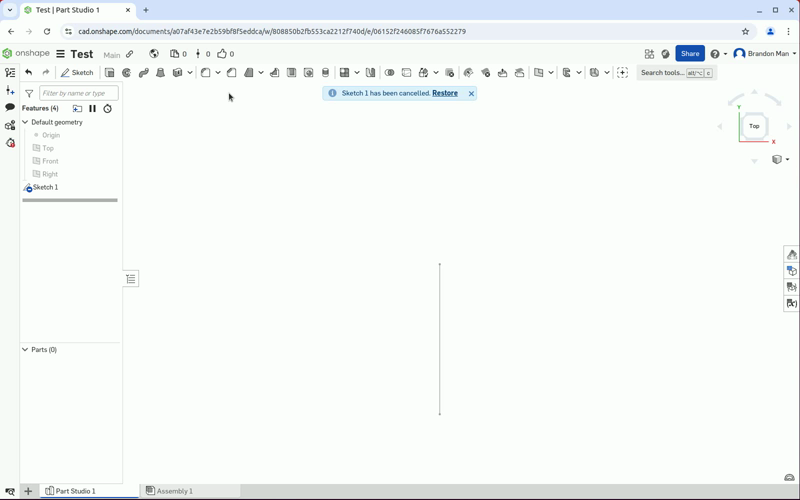
key(shift+s)
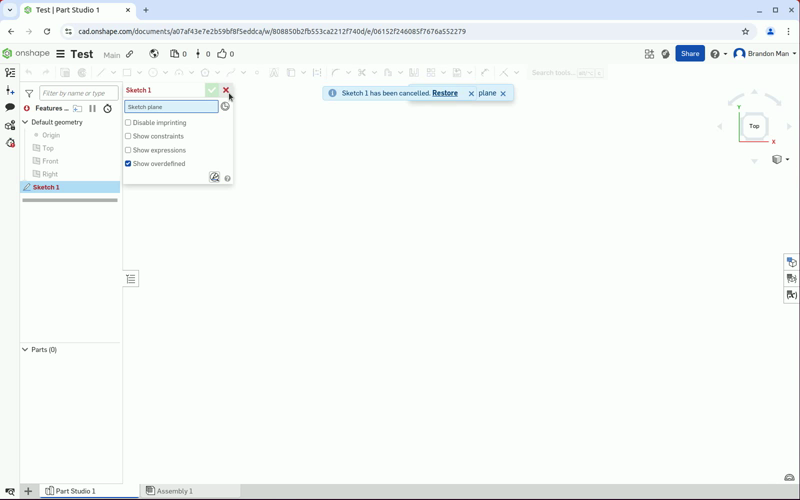
mouse_move(73, 150)
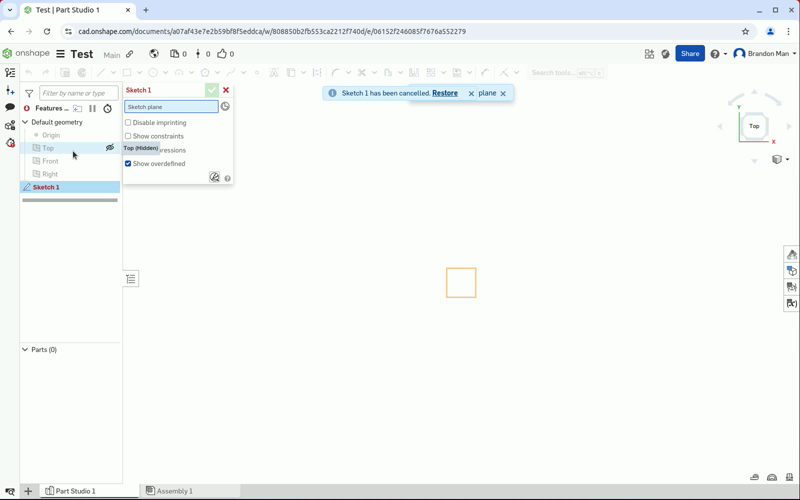
click(73, 150)
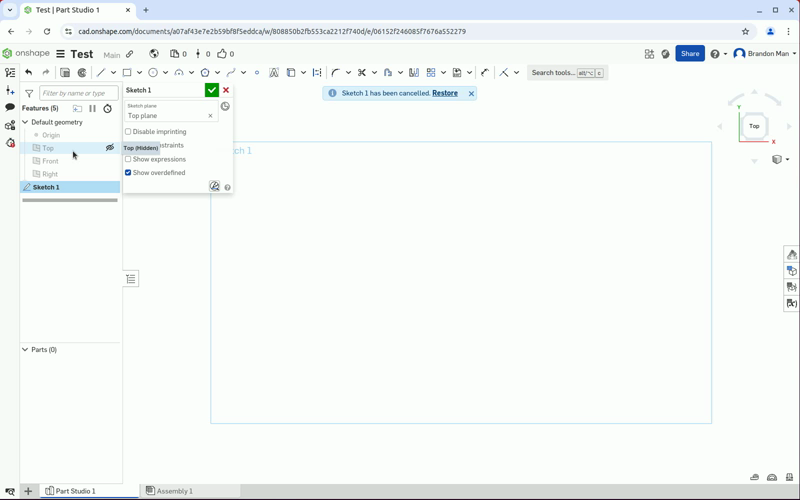
mouse_move(73, 352)
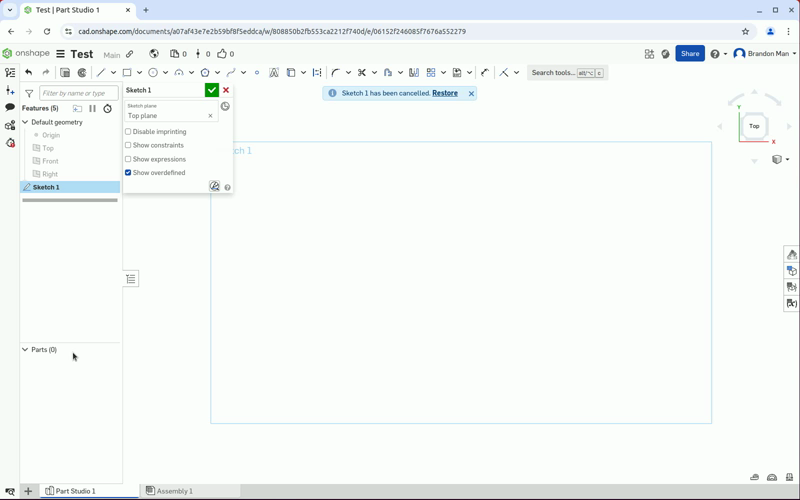
key(y)
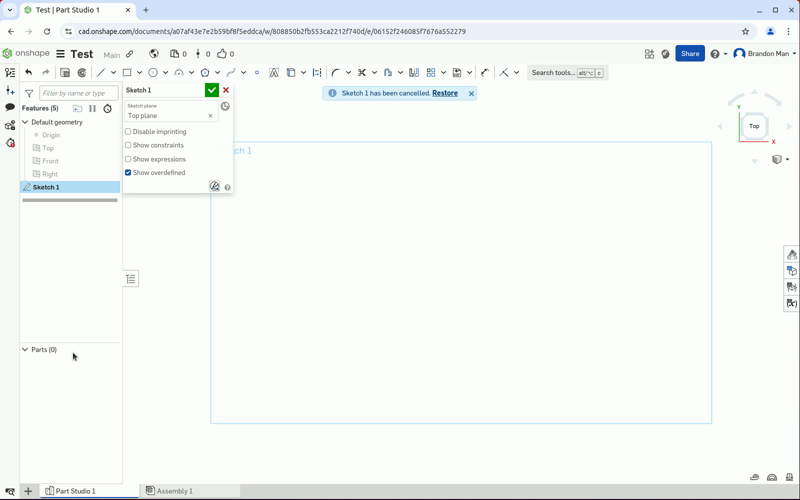
key(c)
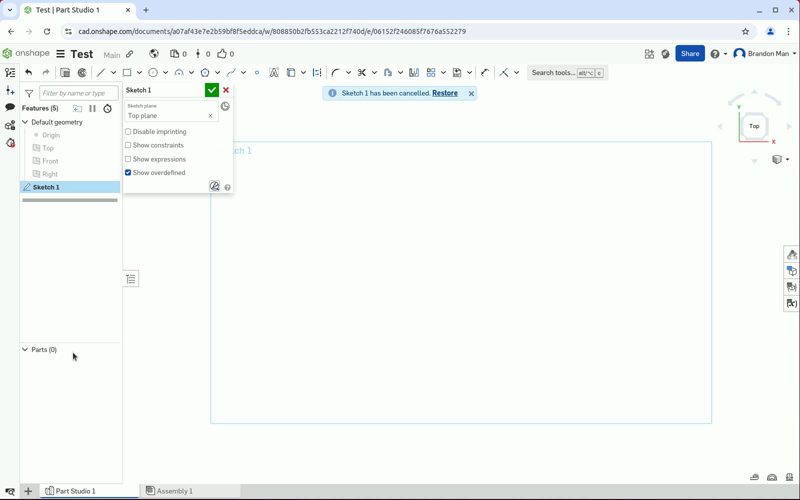
key_down(shift)
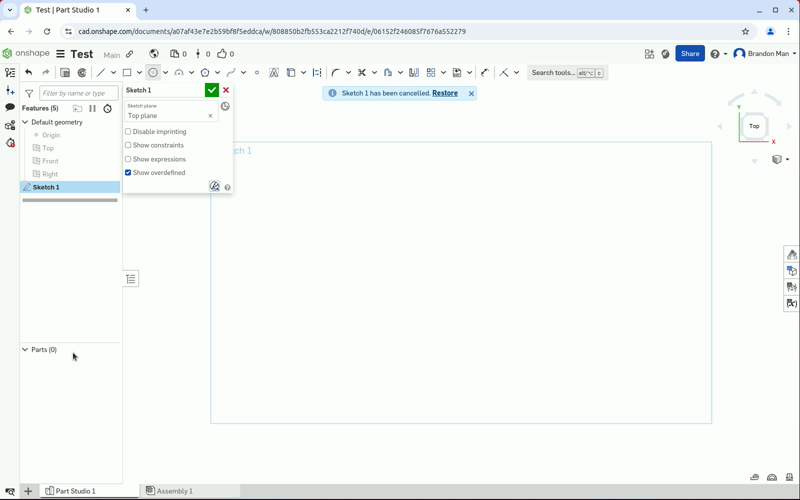
mouse_move(388, 232)
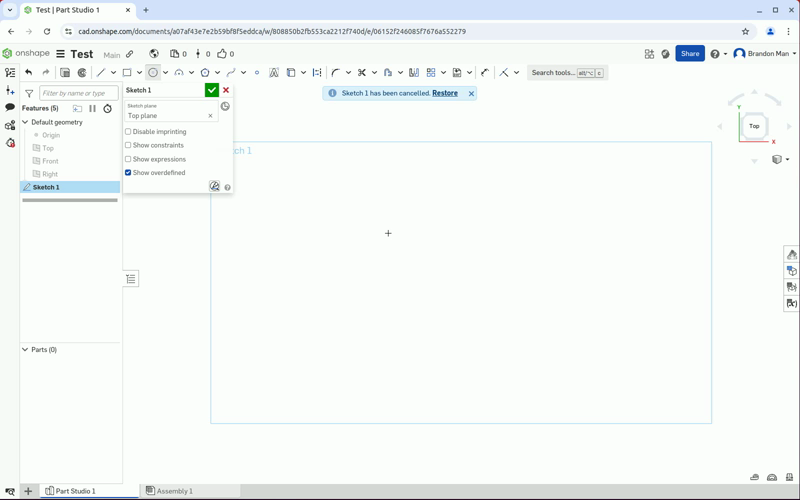
click(388, 232)
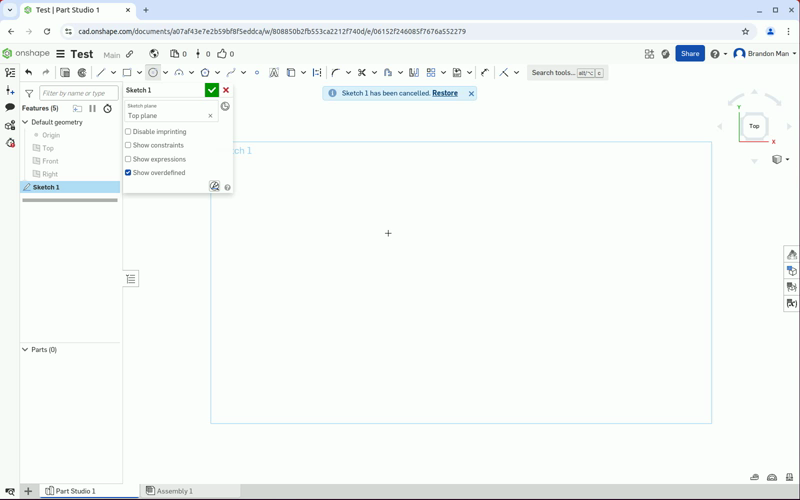
key_up(shift)
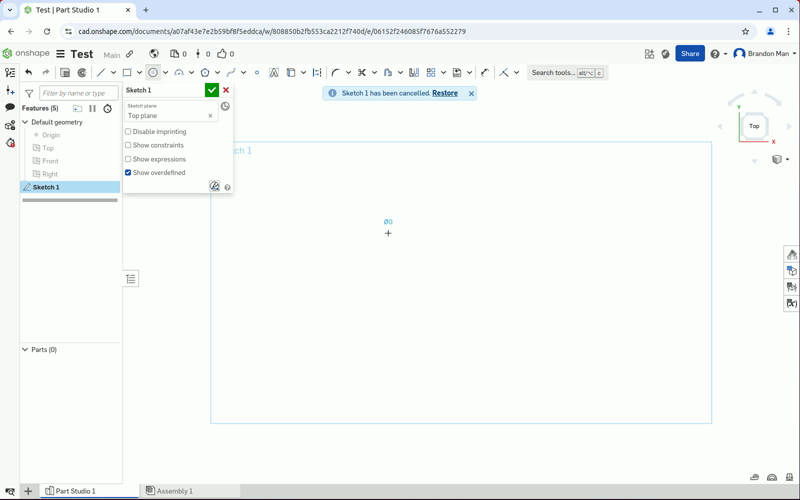
mouse_move(404, 232)
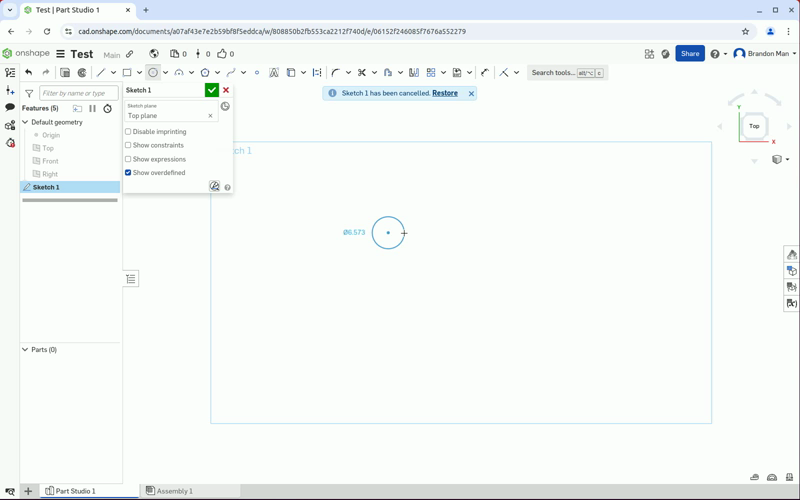
click(404, 232)
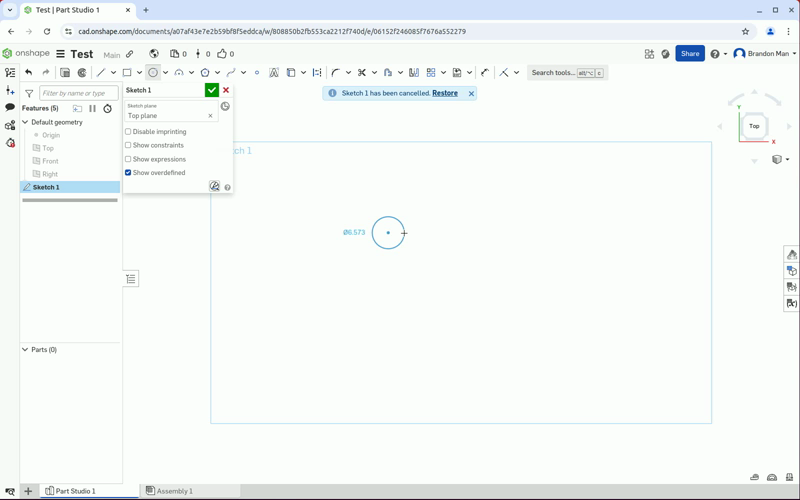
key(esc)
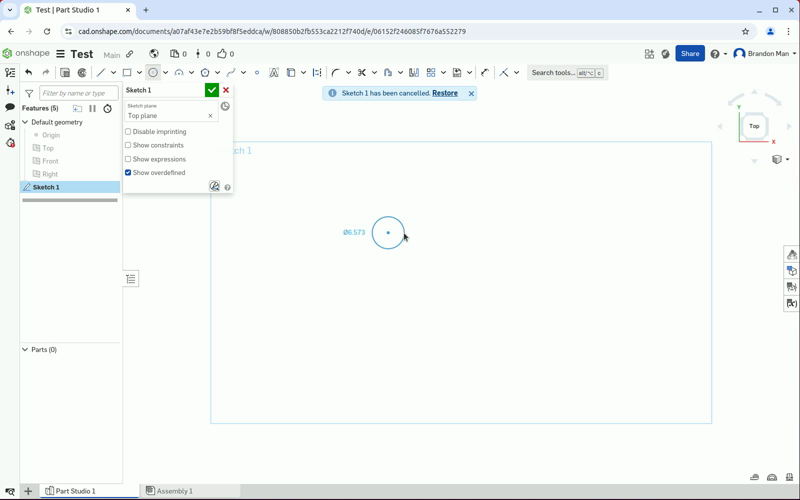
mouse_move(382, 219)
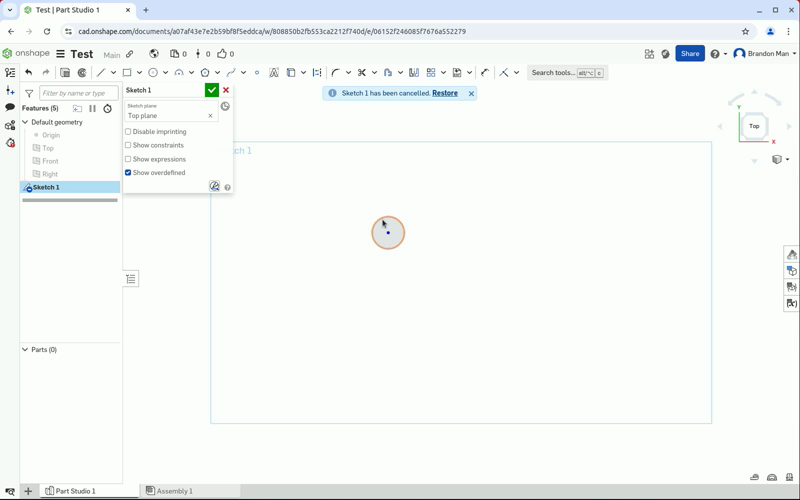
scroll(6)
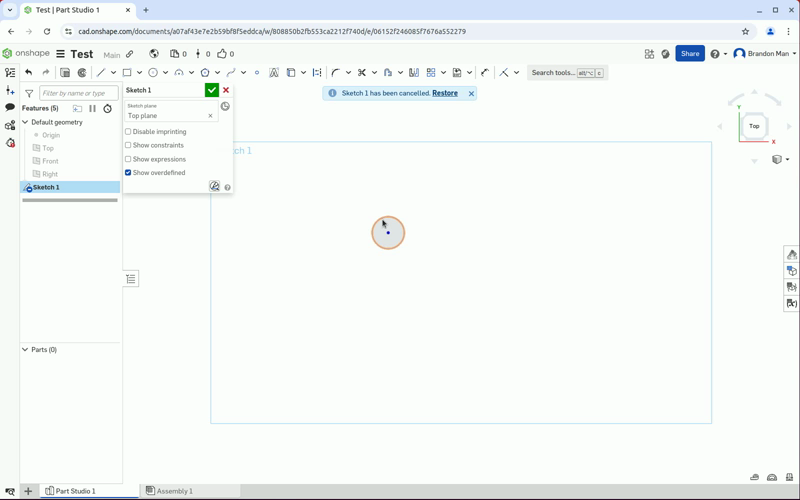
scroll(6)
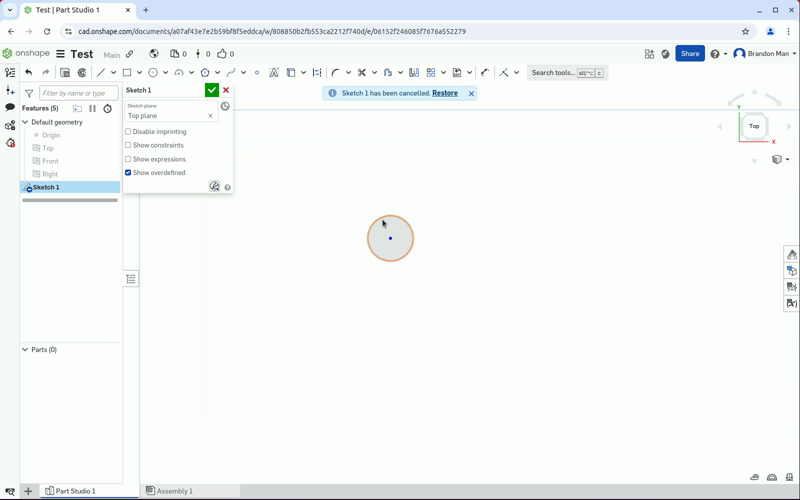
scroll(6)
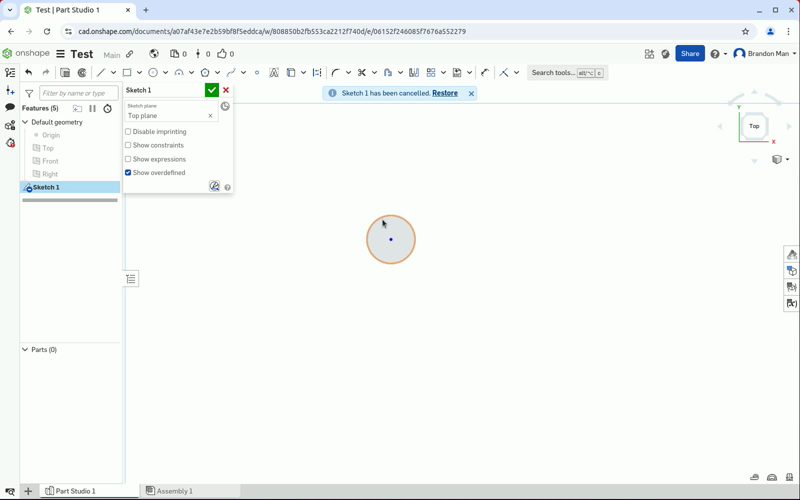
scroll(6)
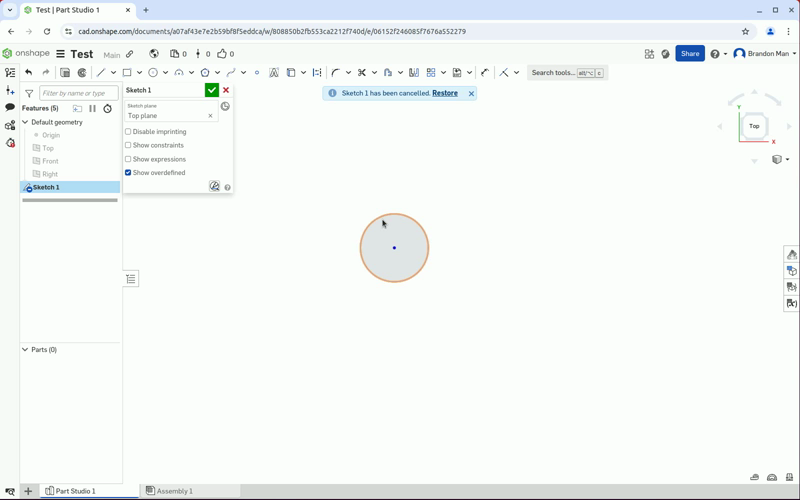
scroll(6)
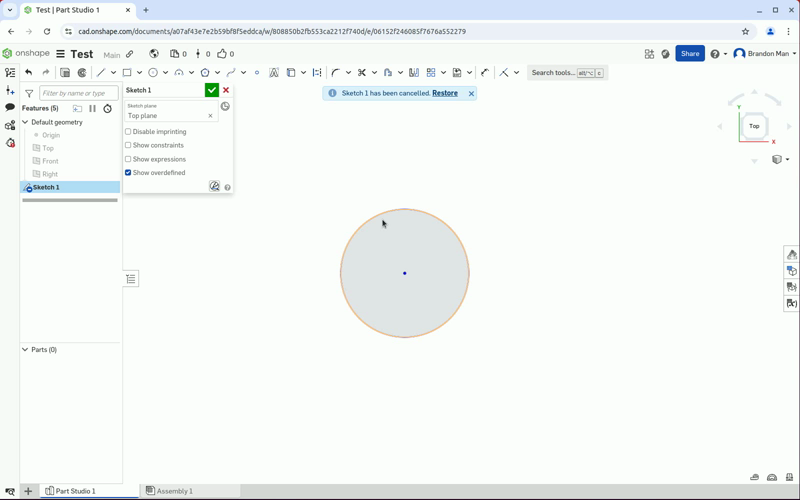
scroll(6)
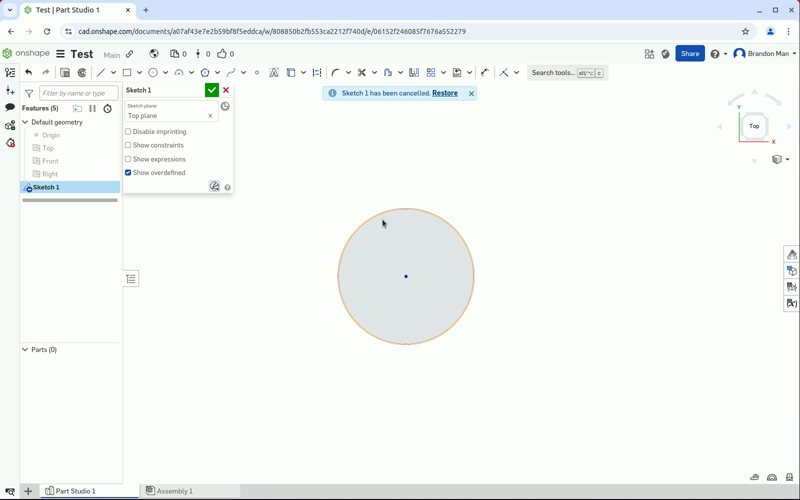
scroll(6)
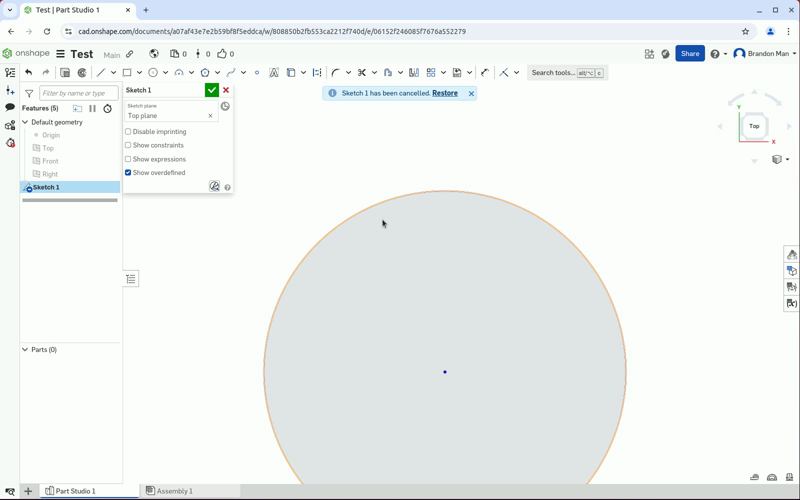
click(382, 219)
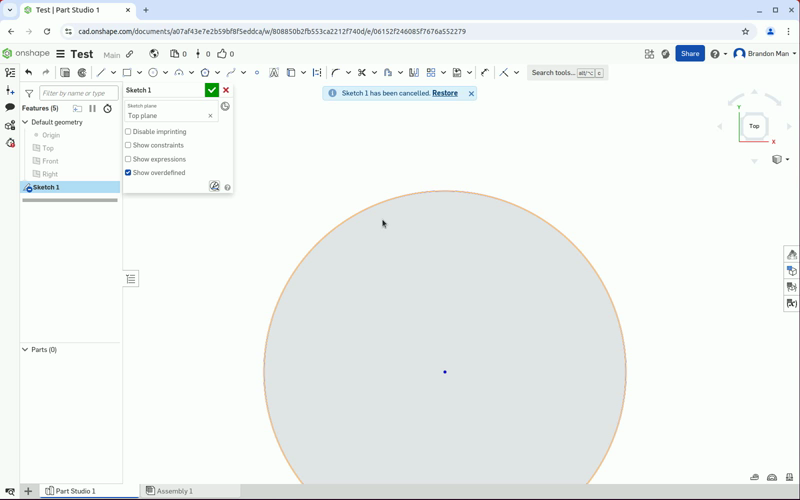
scroll(-6)
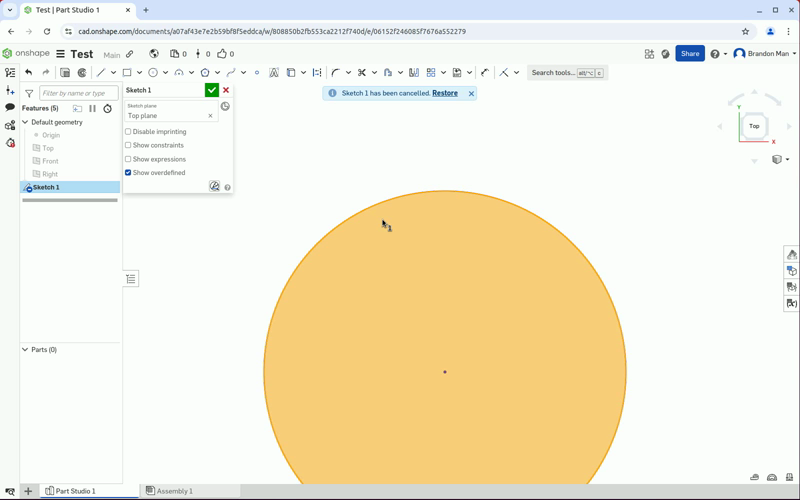
scroll(-6)
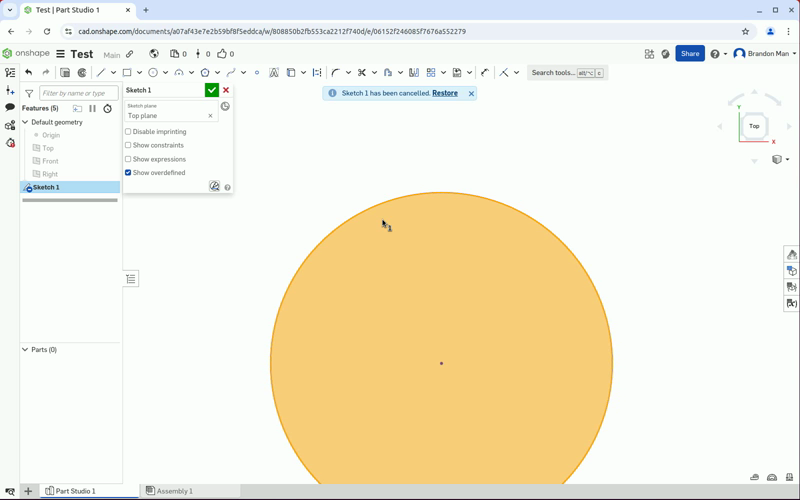
scroll(-6)
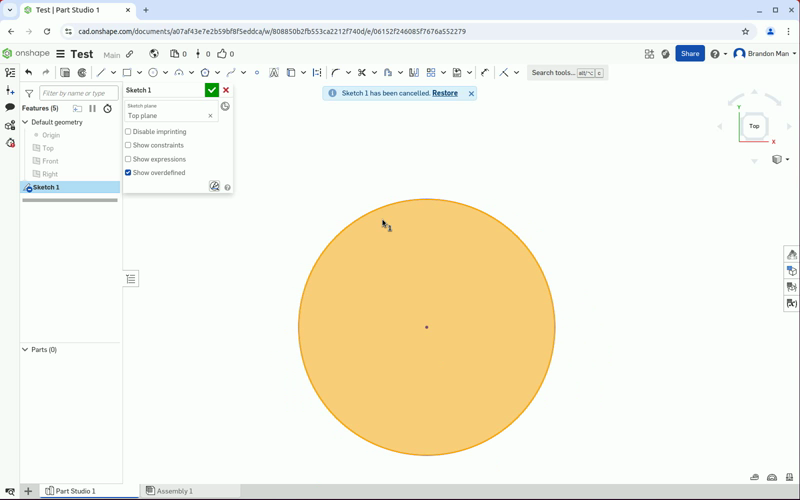
scroll(-6)
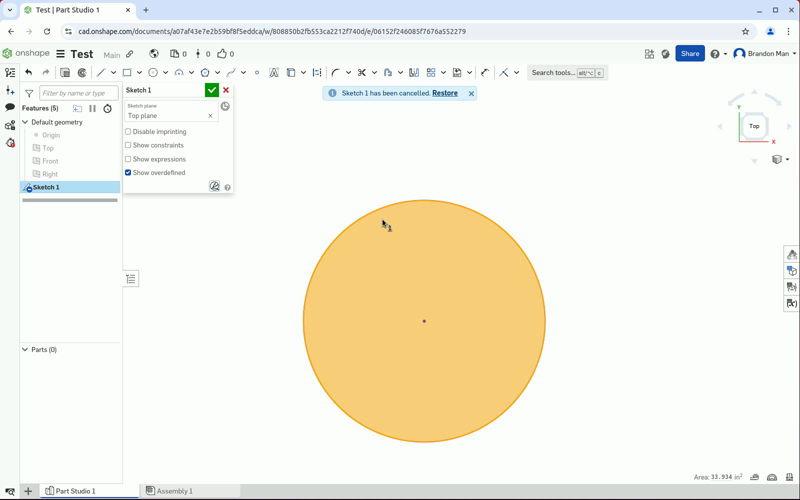
scroll(-6)
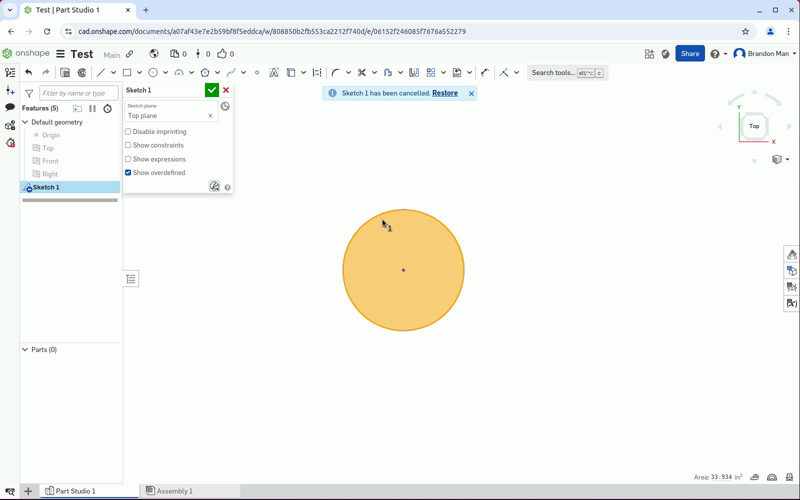
scroll(-6)
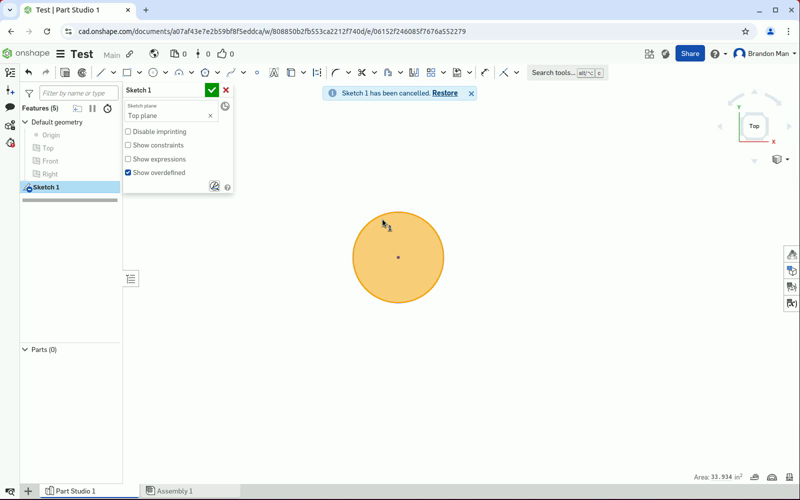
scroll(-6)
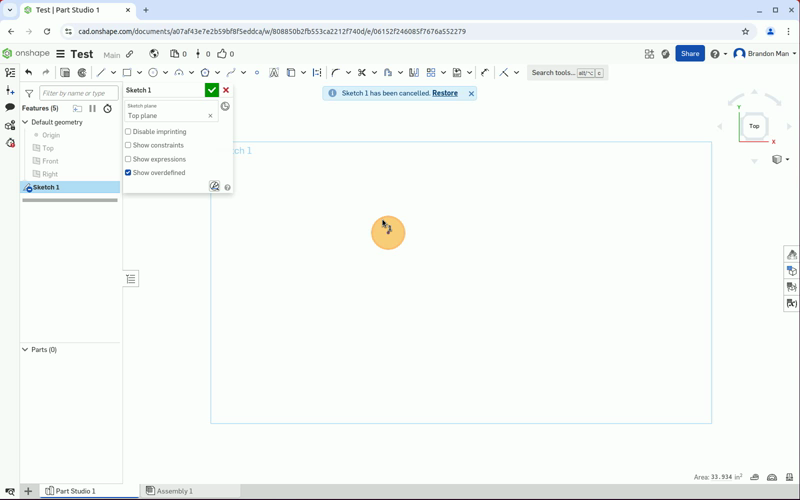
mouse_move(73, 352)
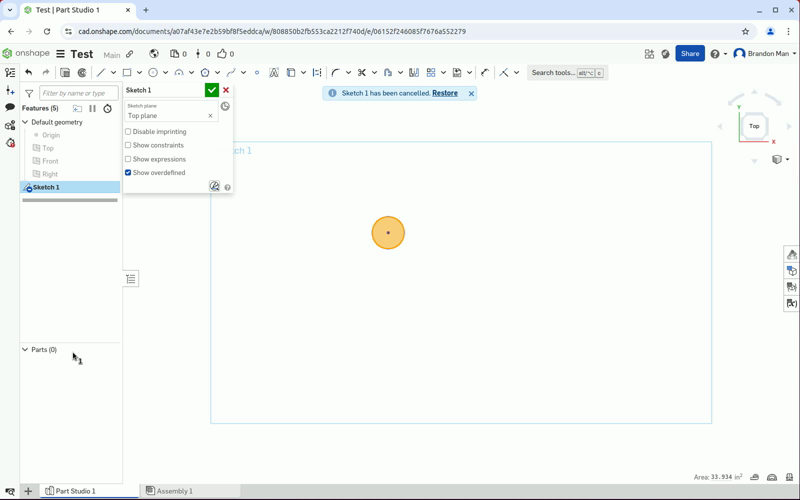
key(shift+y)
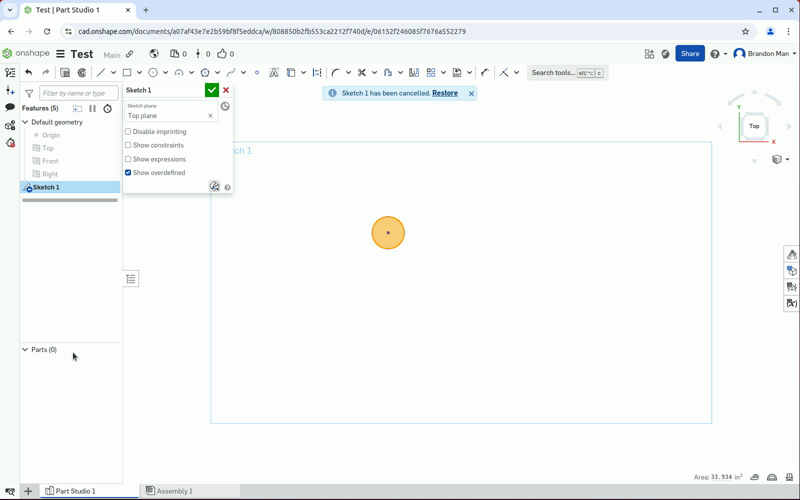
key(shift+e)
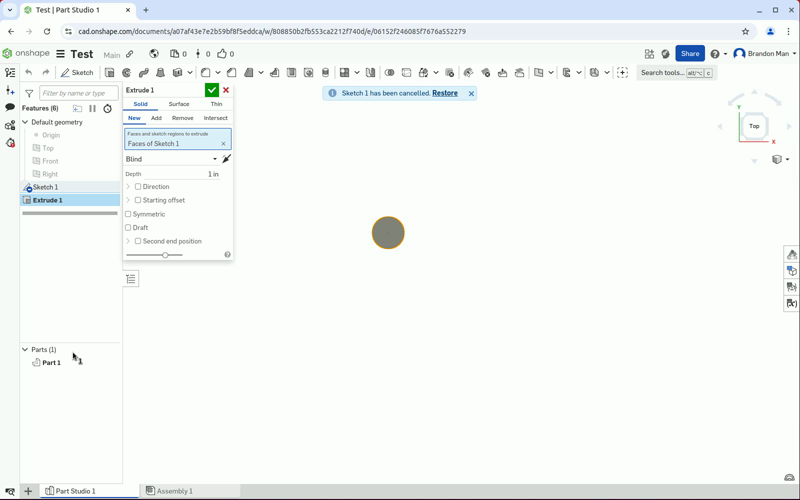
mouse_move(143, 106)
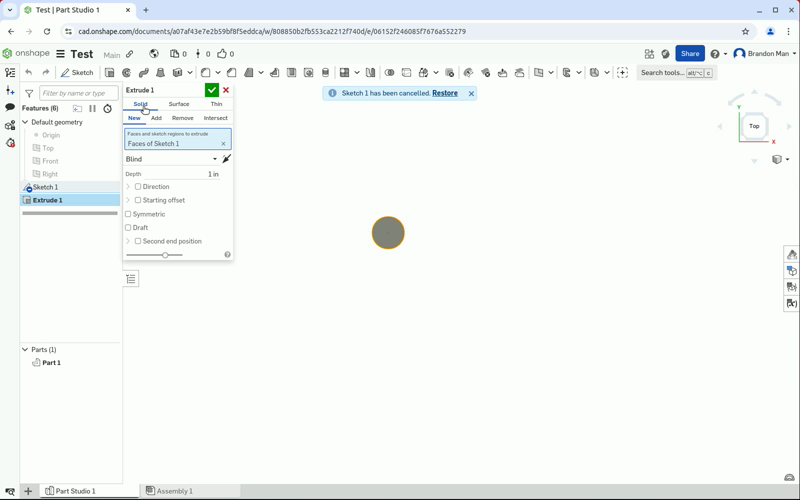
click(143, 106)
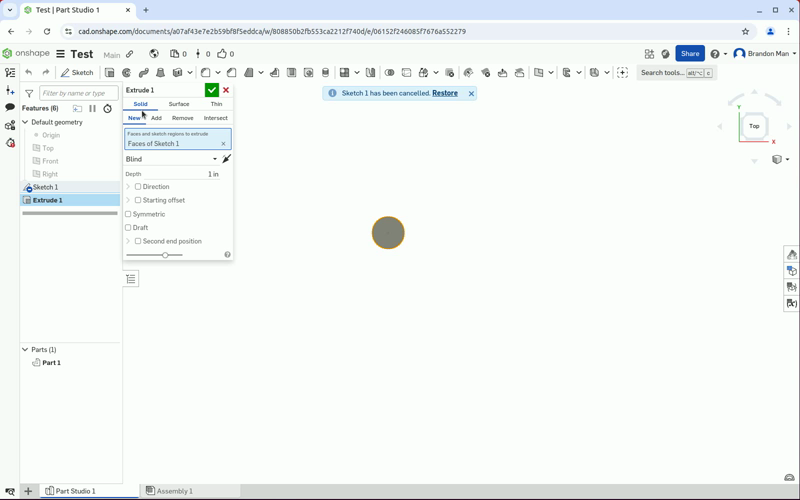
mouse_move(137, 120)
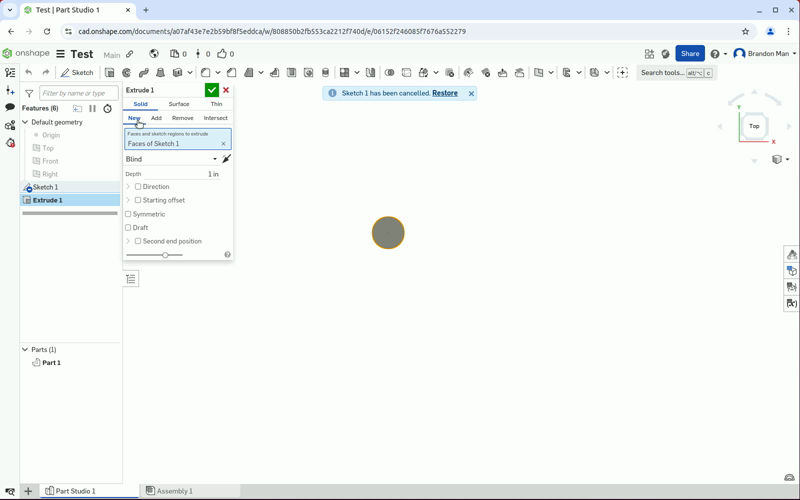
click(137, 120)
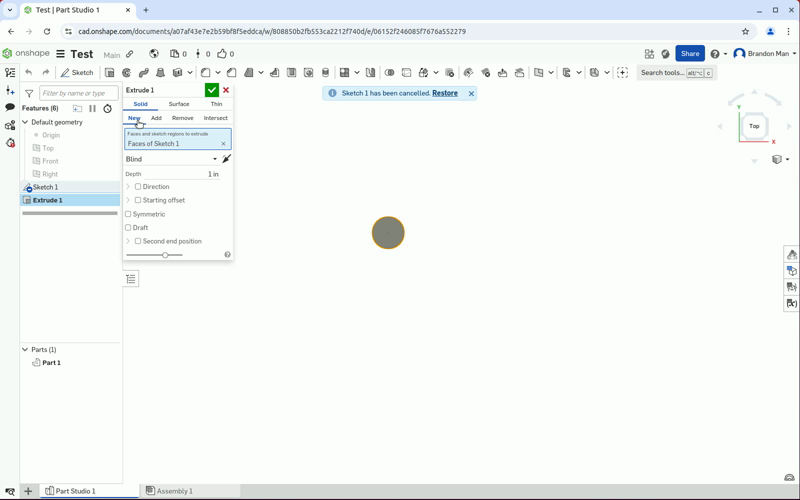
key(tab, 4)
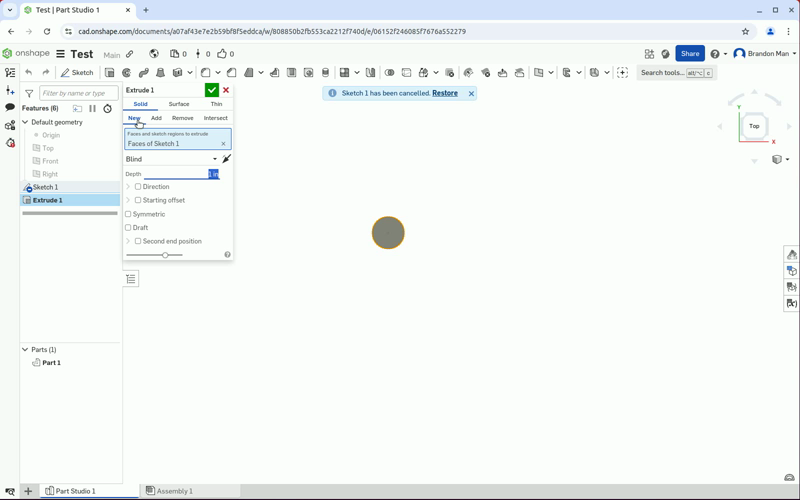
text(5.055)
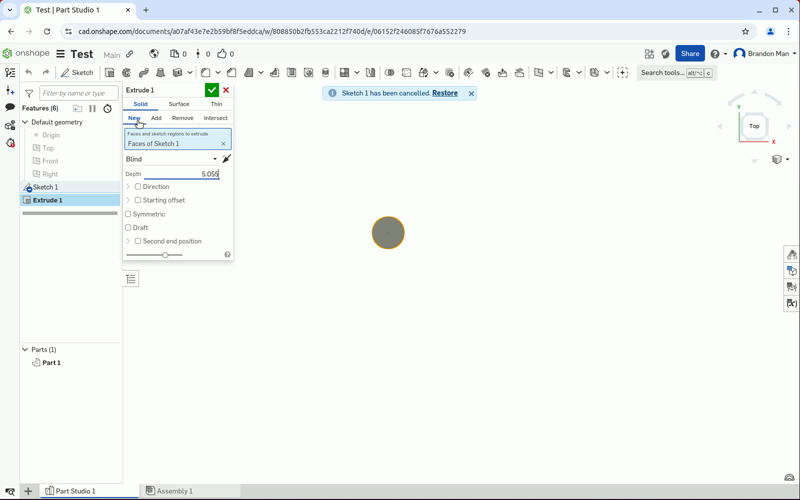
key(enter)
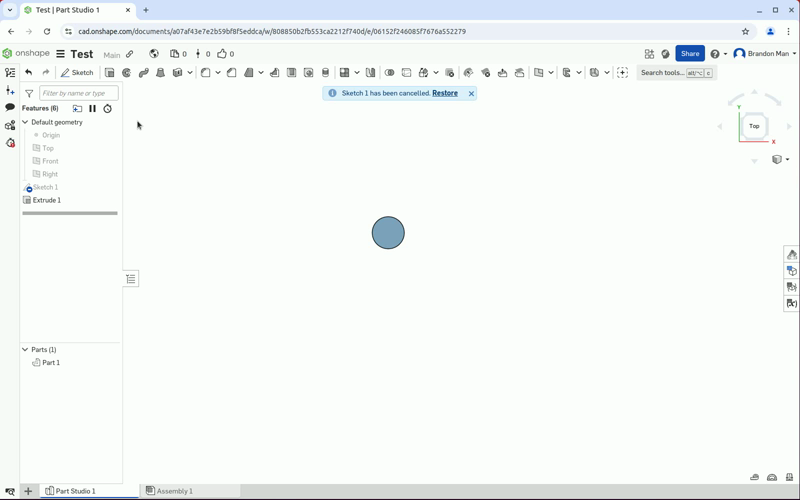
key(shift+h)
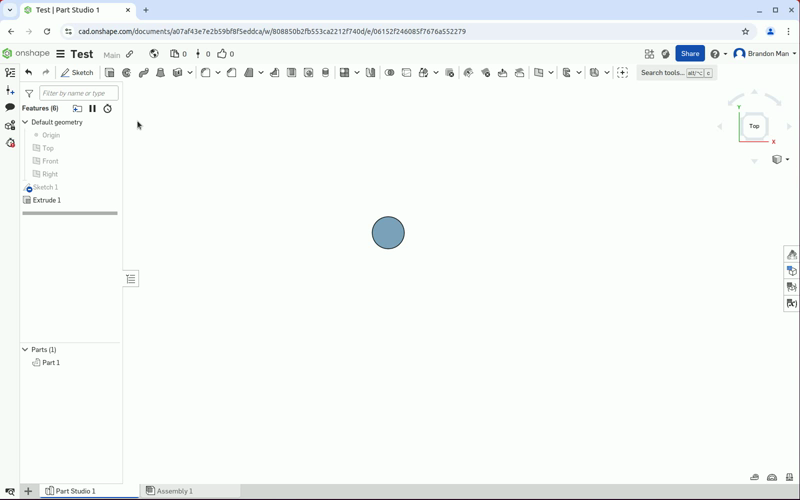
key(shift+h)
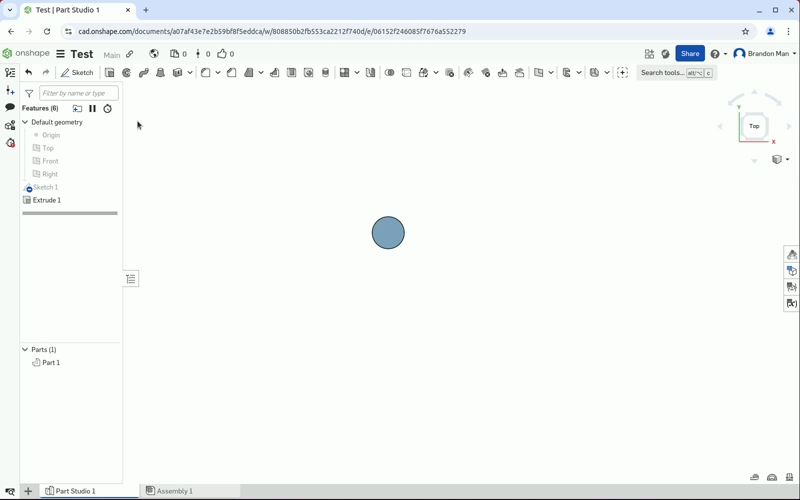
mouse_move(73, 189)
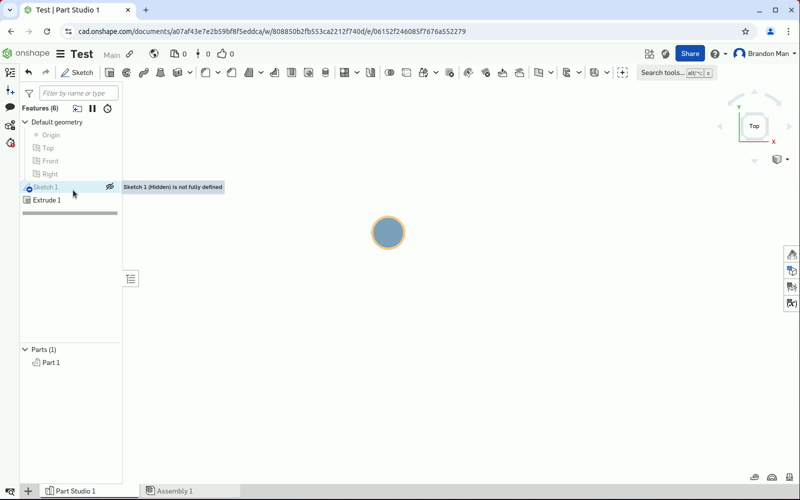
click(73, 189)
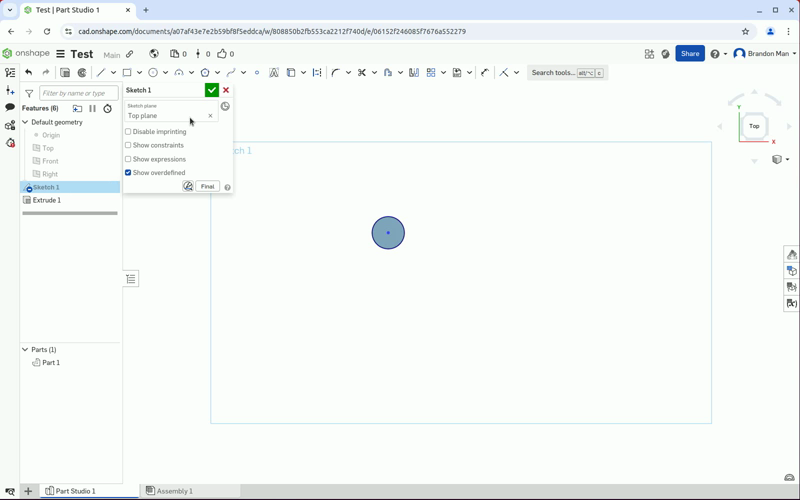
mouse_move(229, 92)
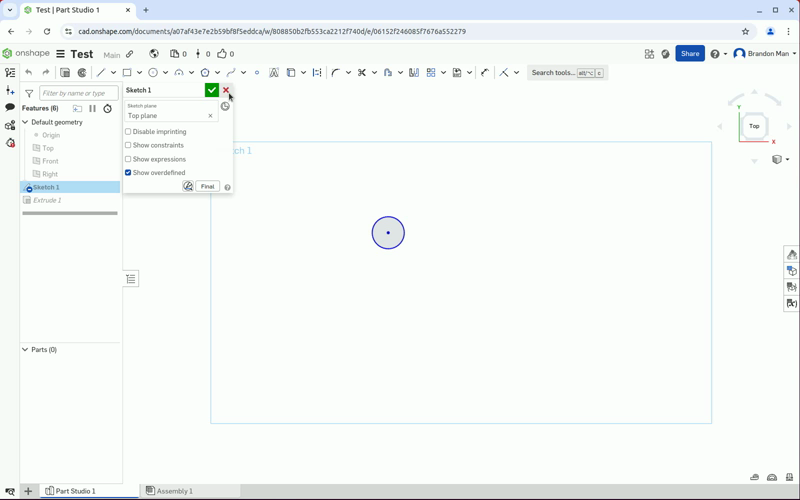
click(229, 92)
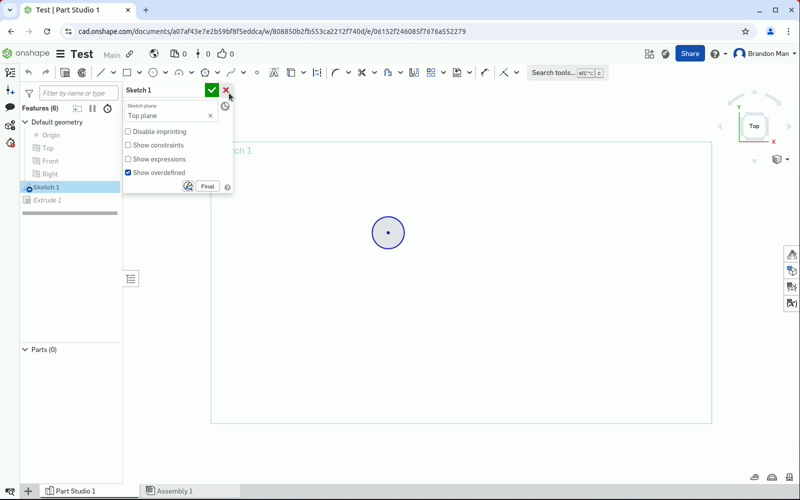
key(shift+s)
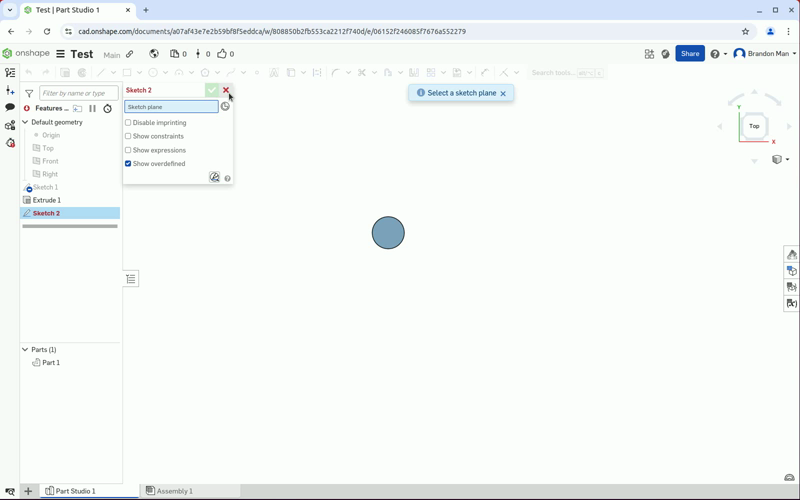
mouse_move(73, 150)
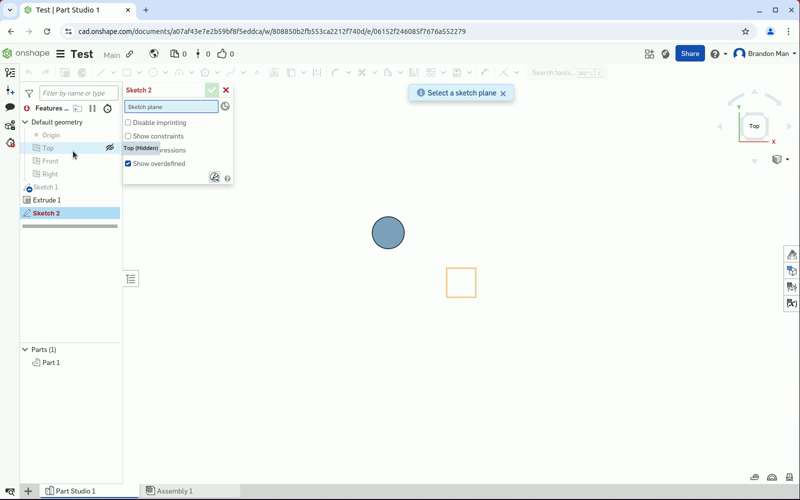
click(73, 150)
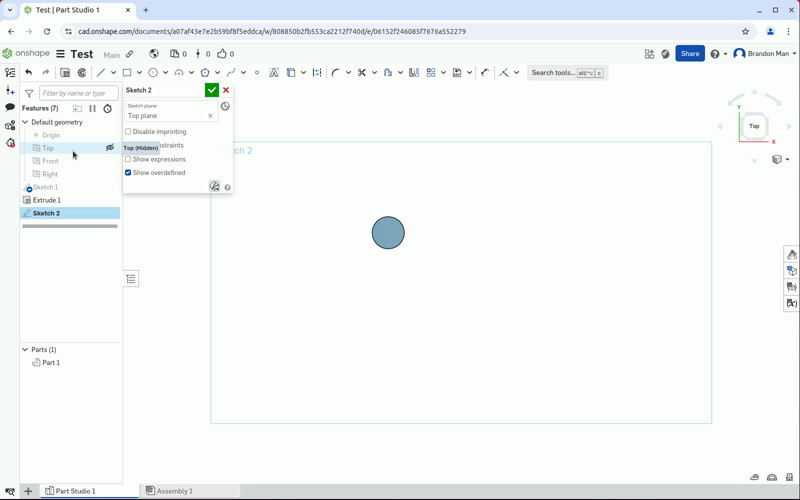
mouse_move(73, 352)
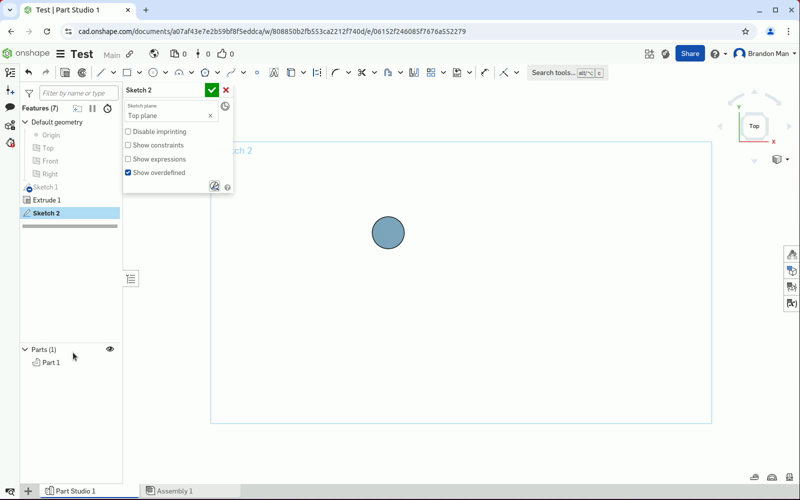
key(y)
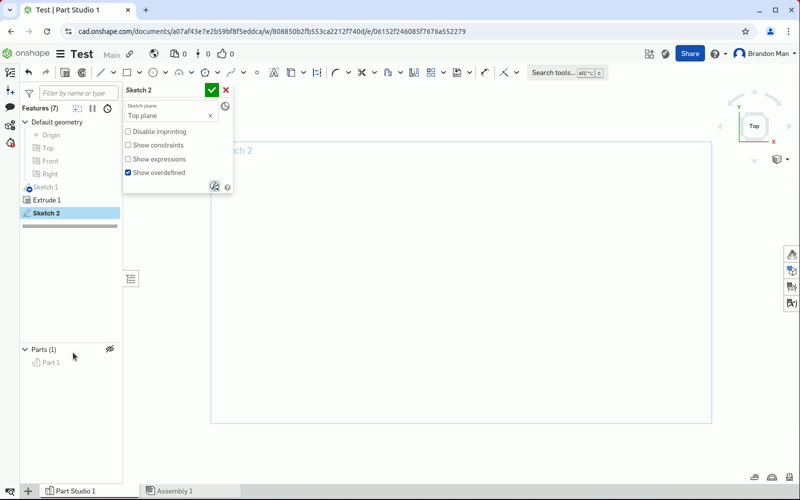
key(l)
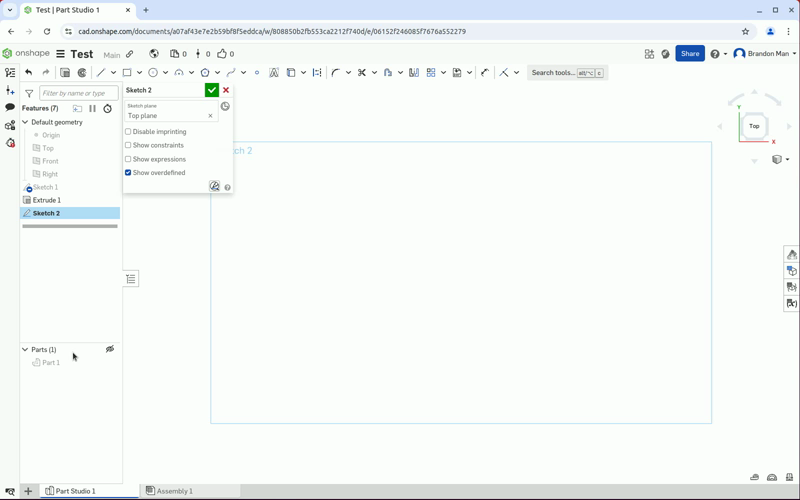
key_down(shift)
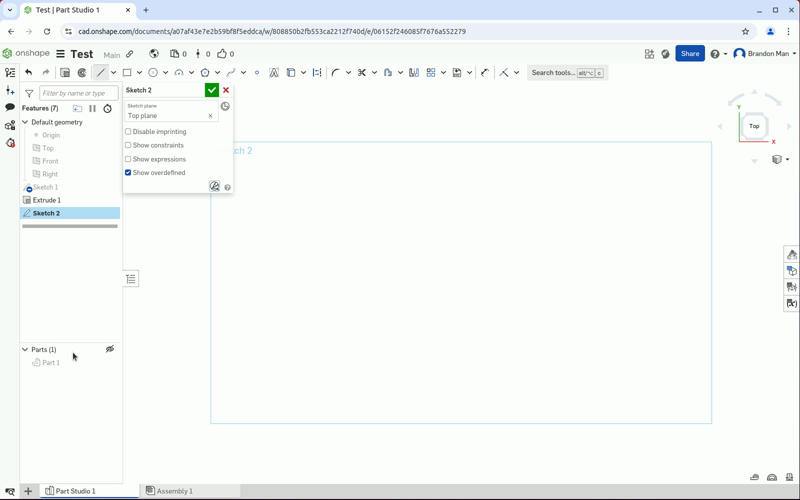
mouse_move(348, 282)
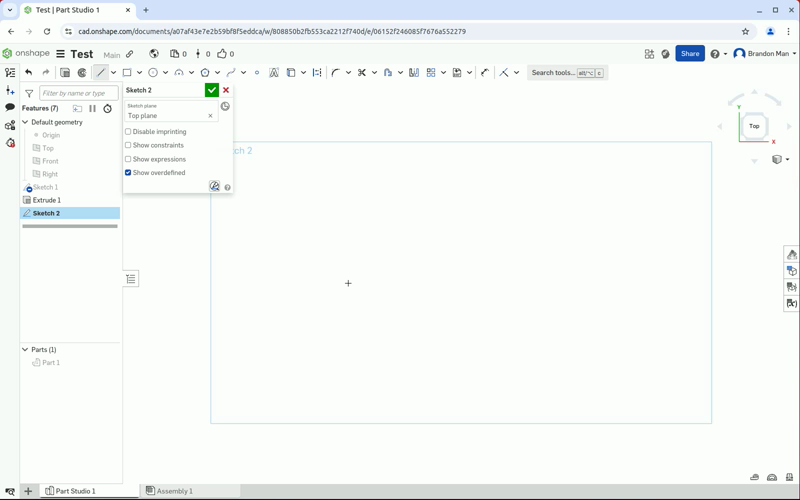
click(348, 282)
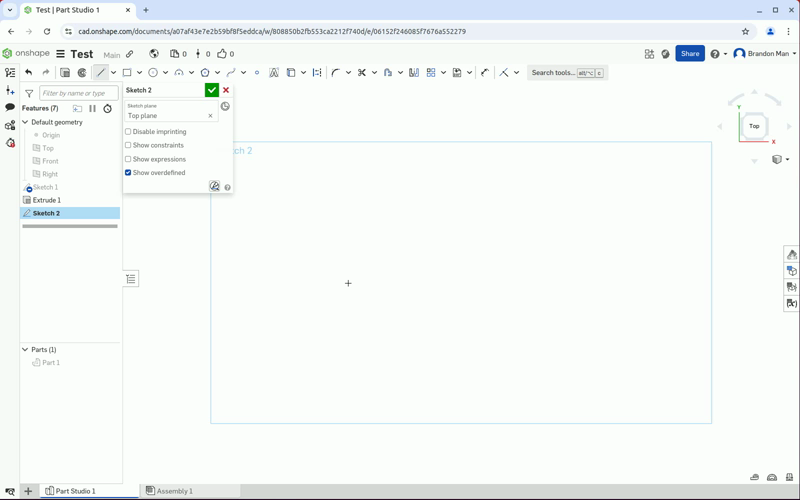
key_up(shift)
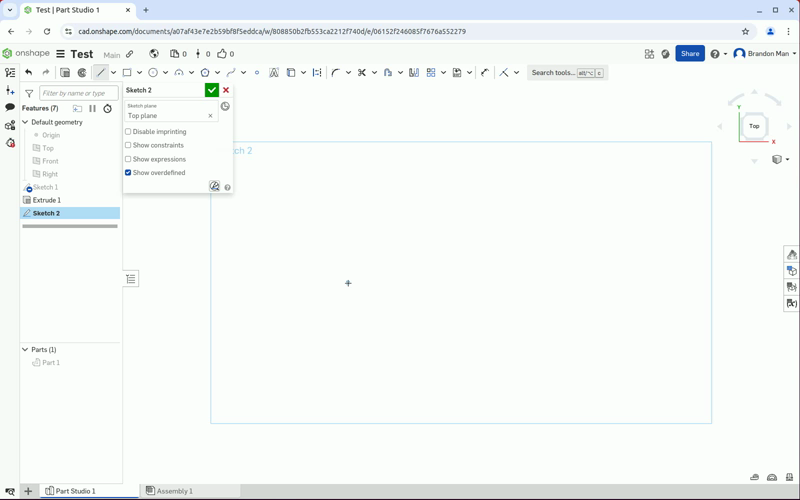
key_down(shift)
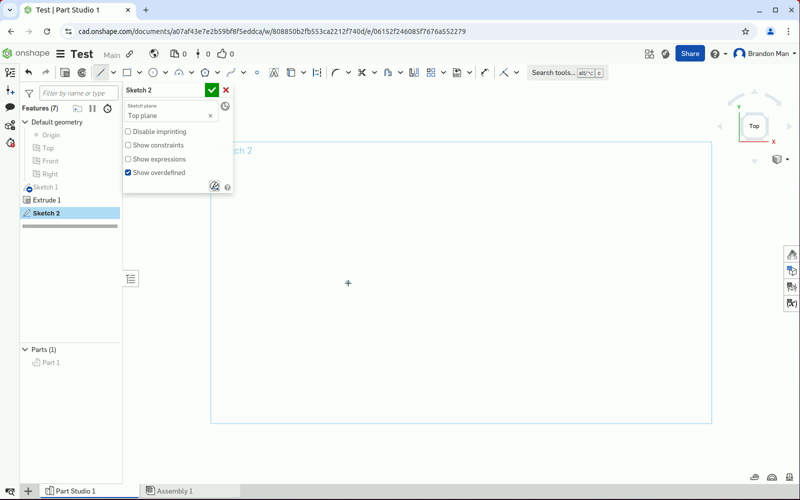
mouse_move(460, 282)
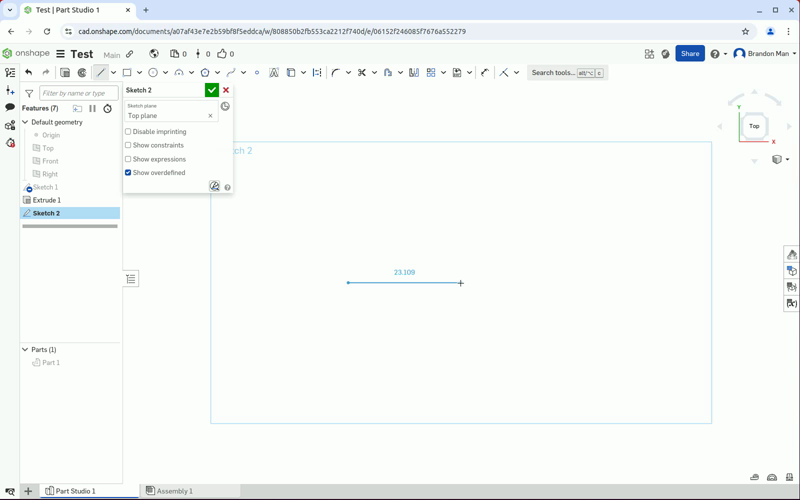
click(460, 282)
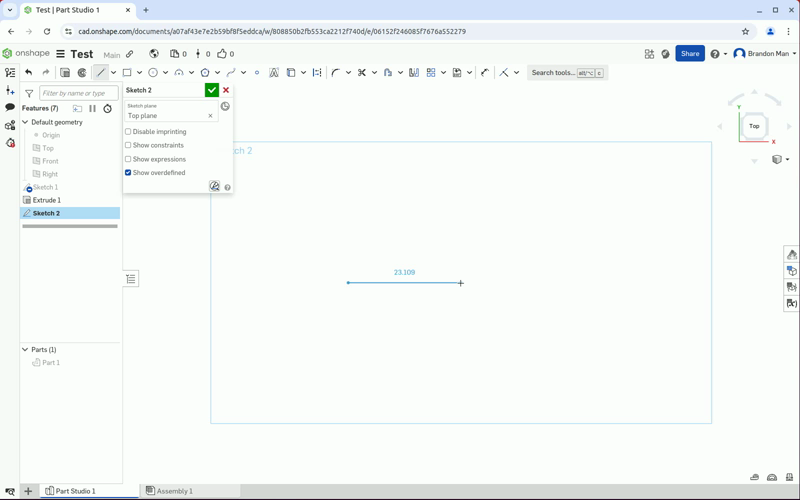
key_up(shift)
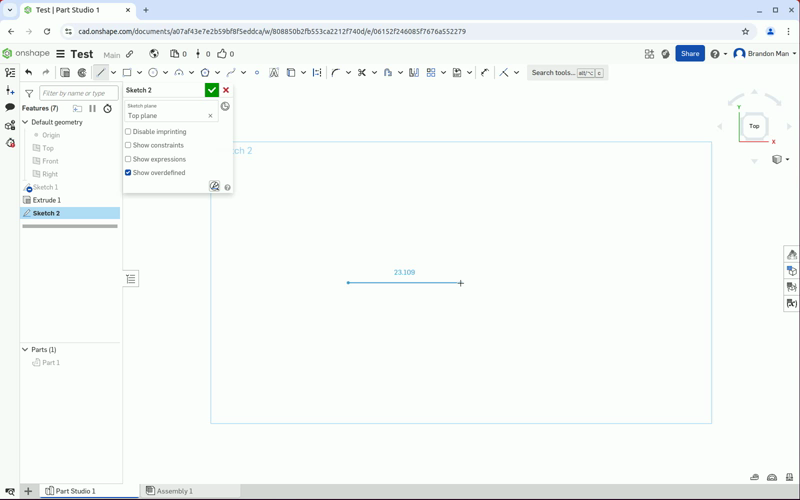
key_down(shift)
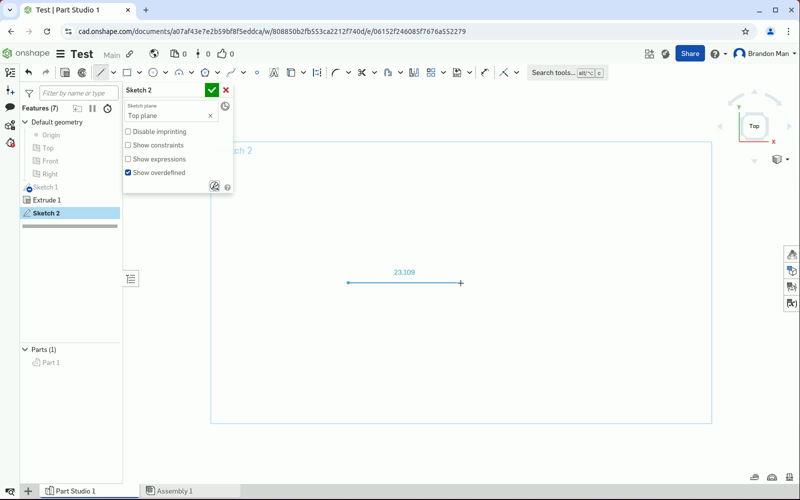
mouse_move(460, 177)
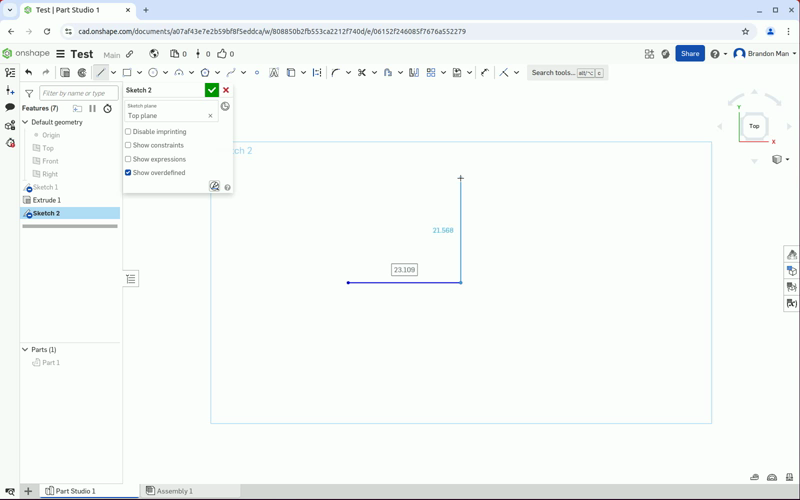
click(460, 177)
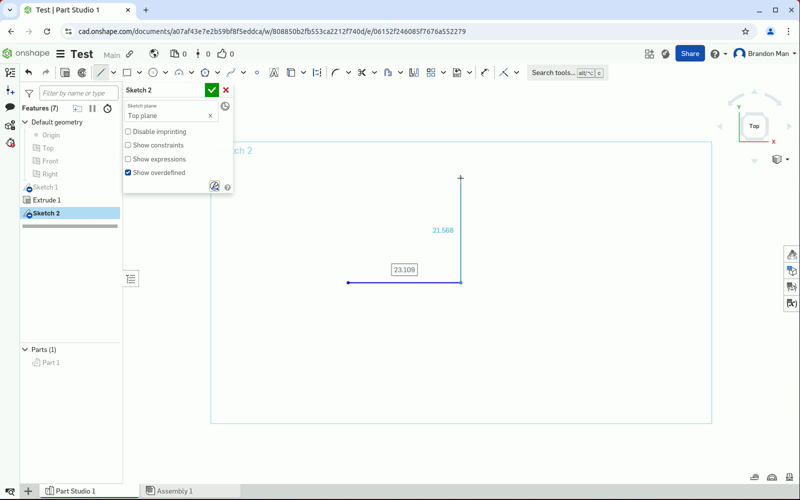
key_up(shift)
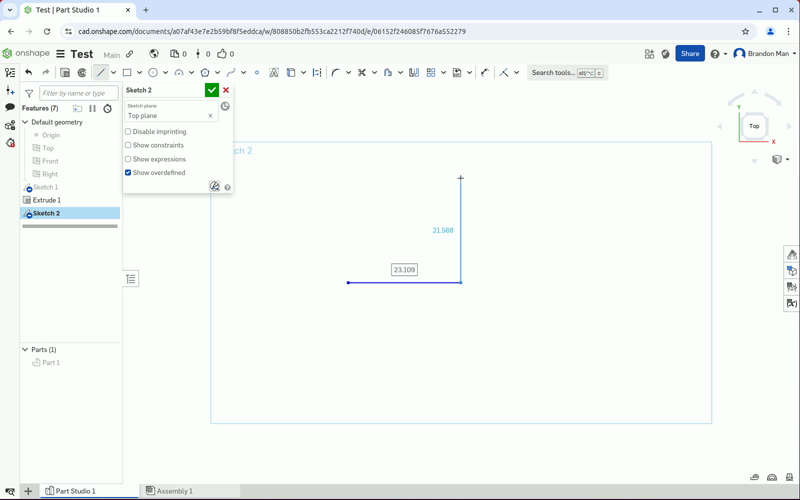
key_down(shift)
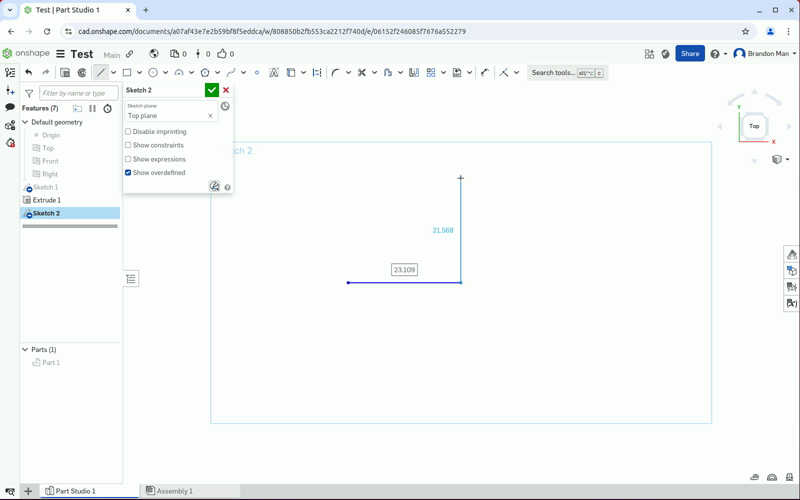
mouse_move(348, 177)
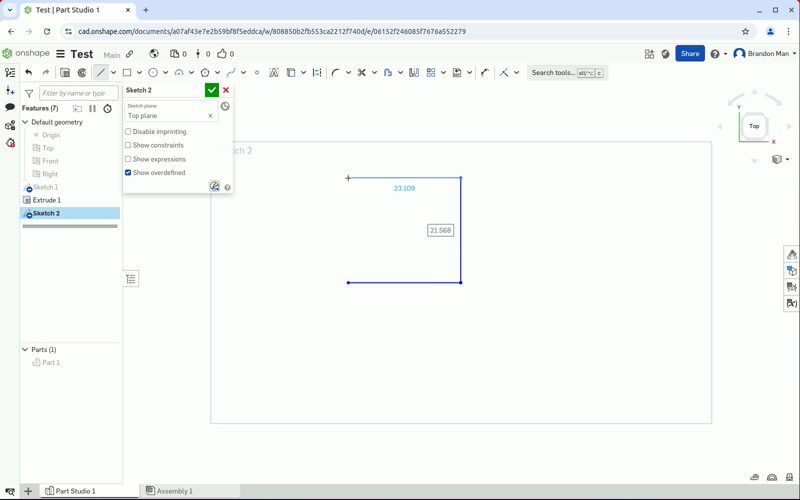
click(348, 177)
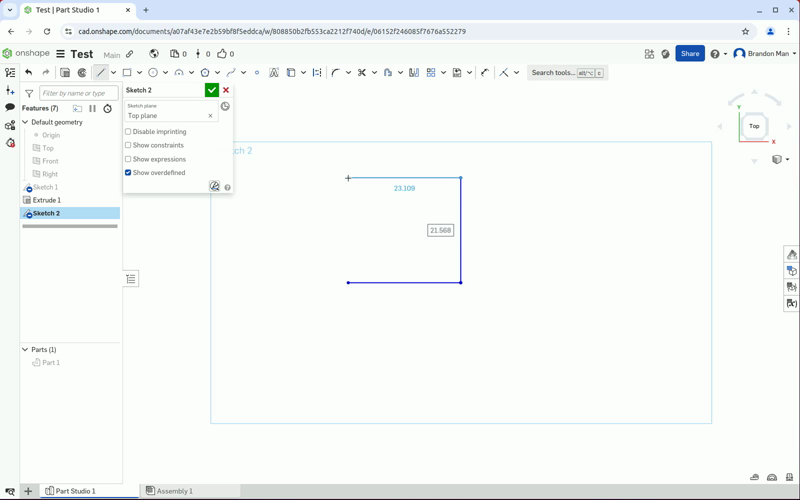
key_up(shift)
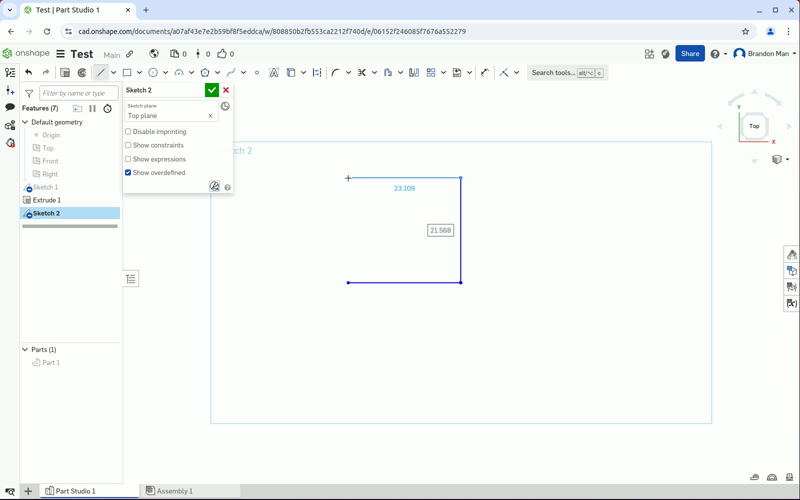
key_down(shift)
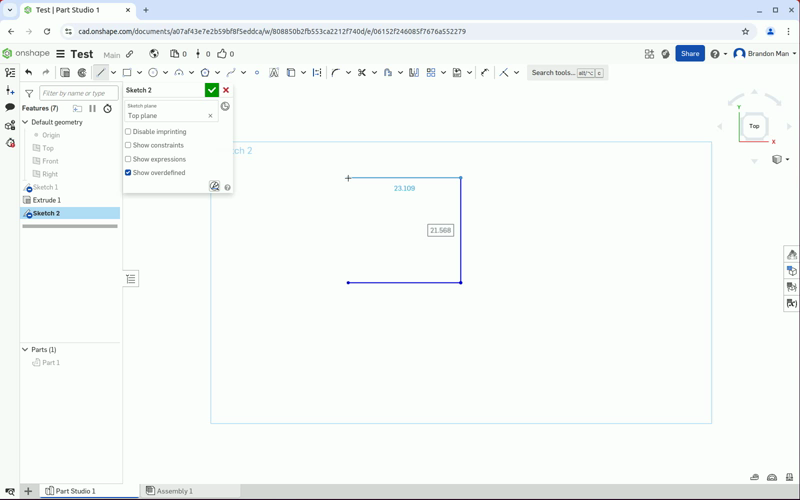
mouse_move(348, 282)
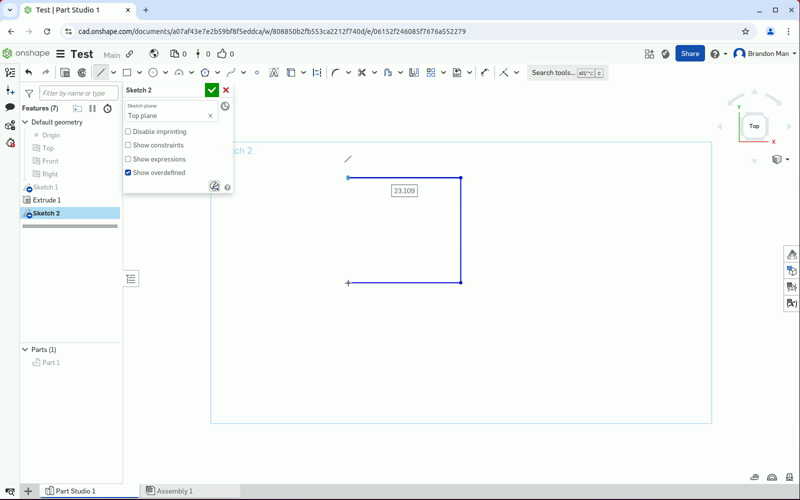
key_up(shift)
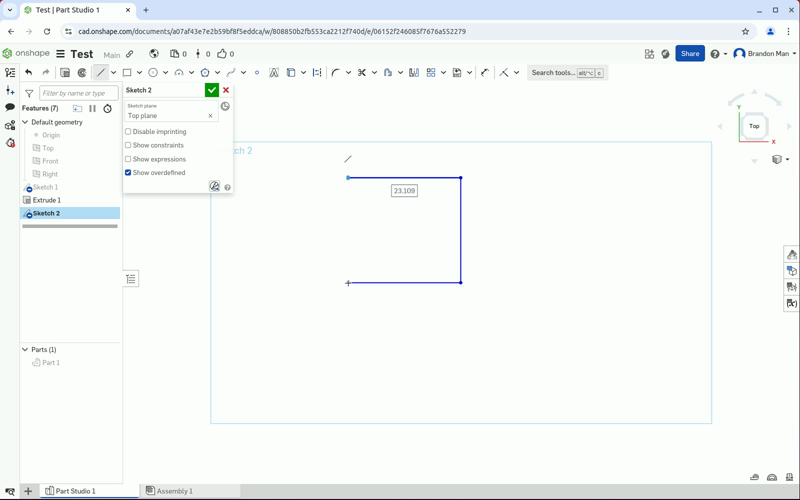
click(348, 282)
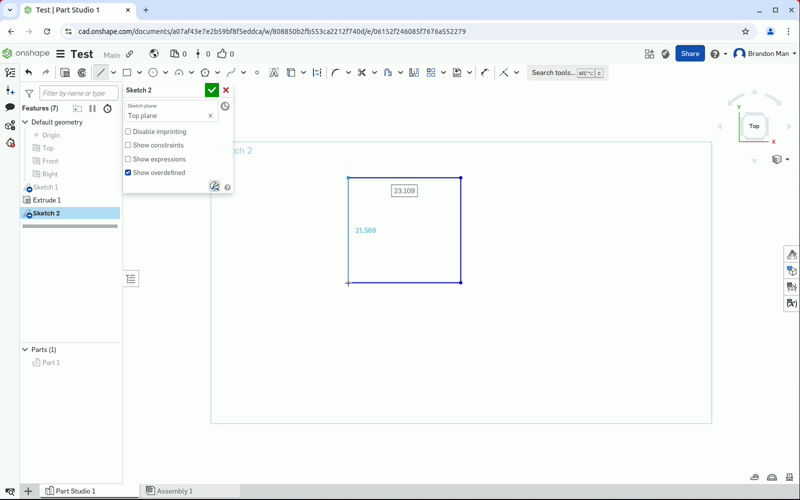
key(esc)
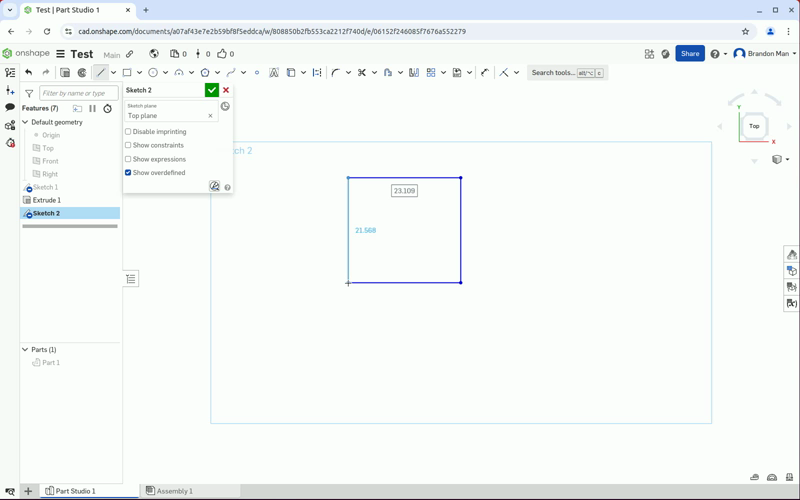
key(c)
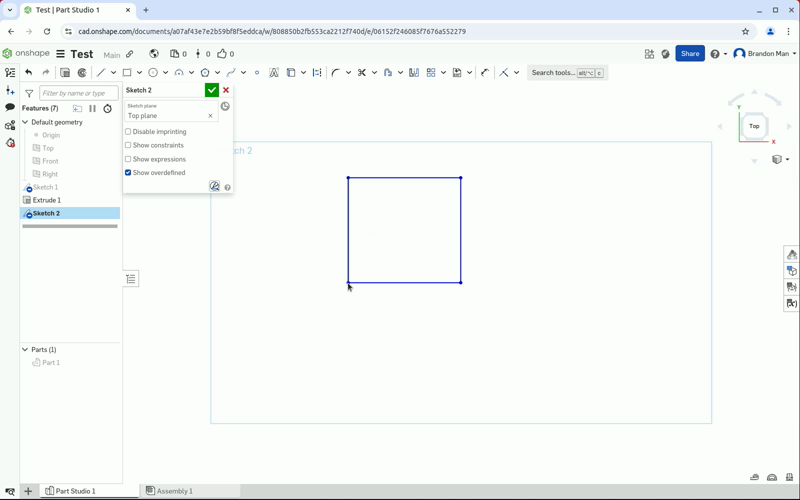
key_down(shift)
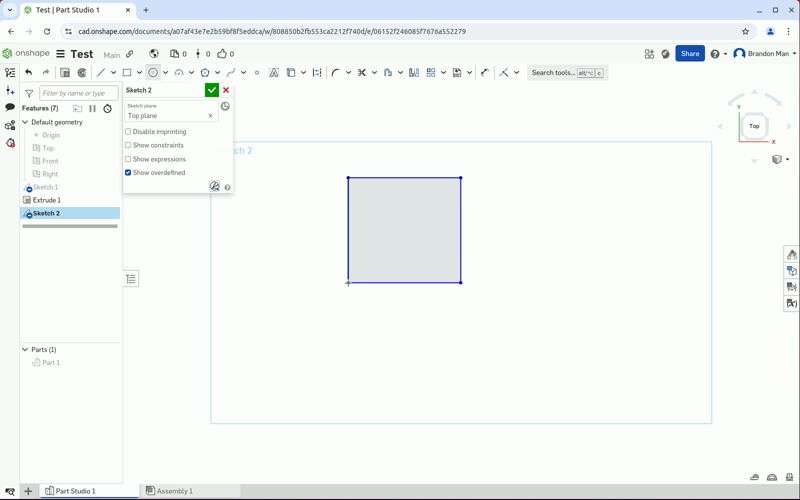
mouse_move(387, 233)
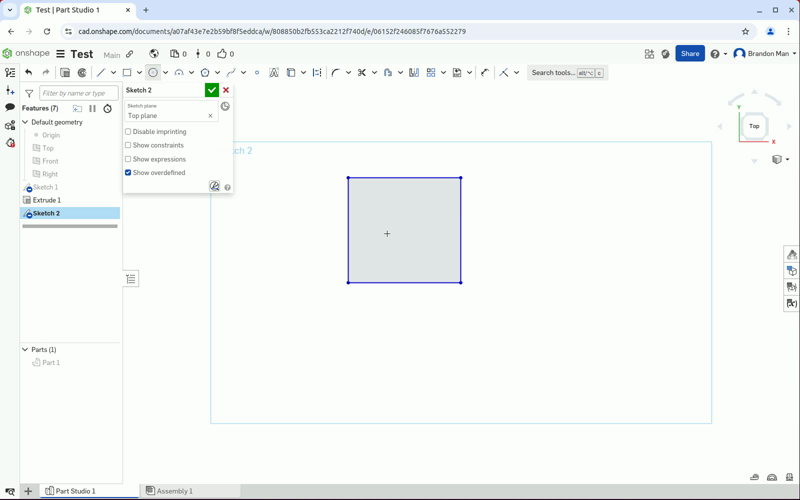
click(387, 233)
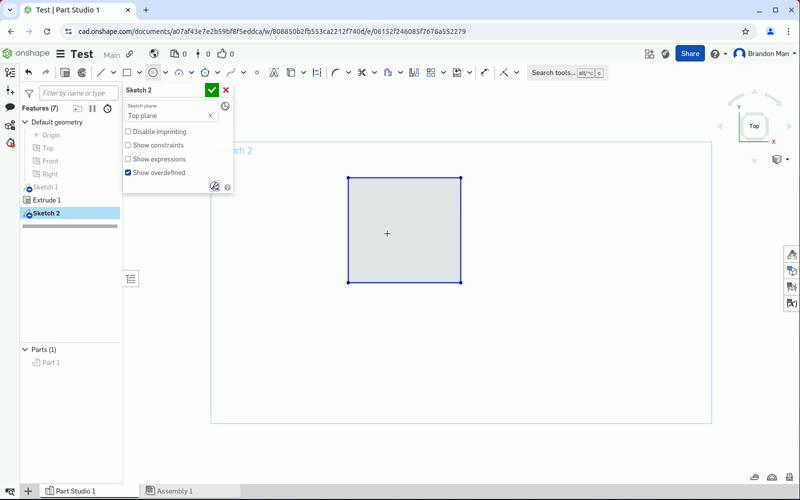
key_up(shift)
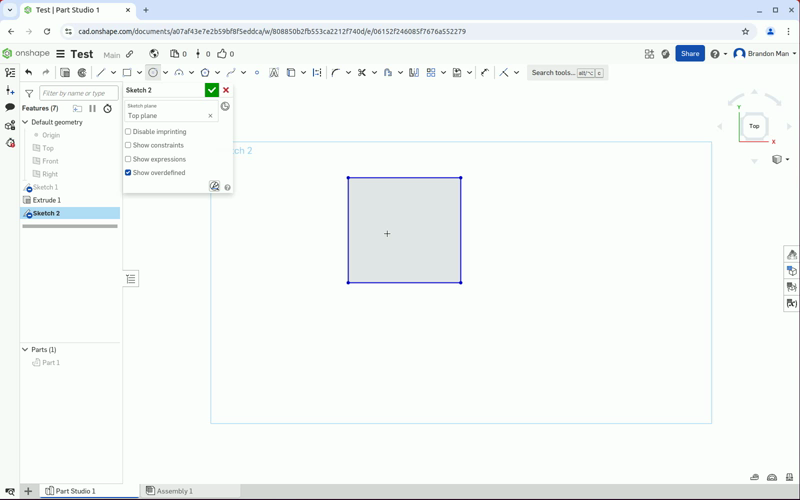
mouse_move(402, 233)
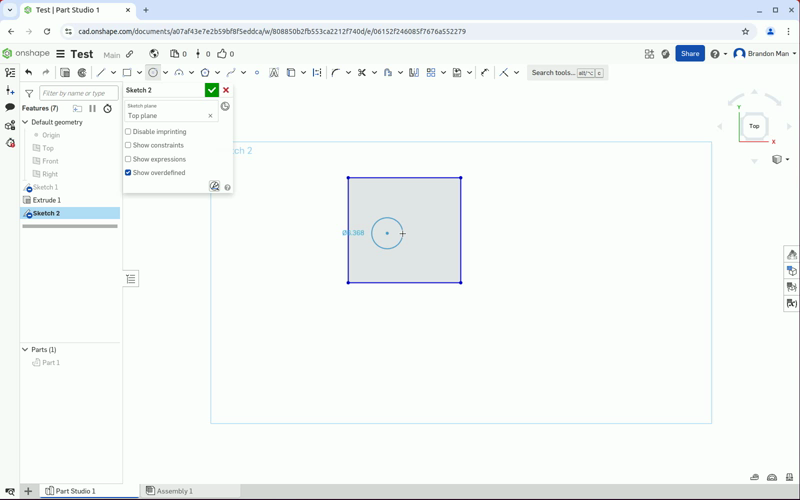
click(402, 233)
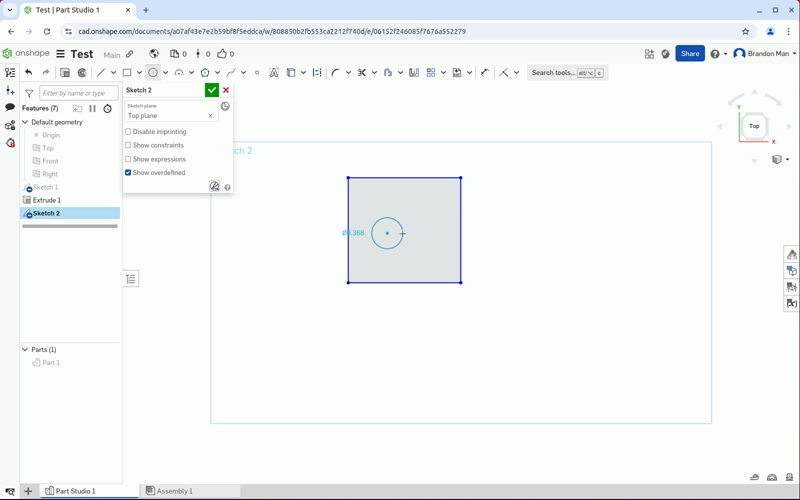
key(esc)
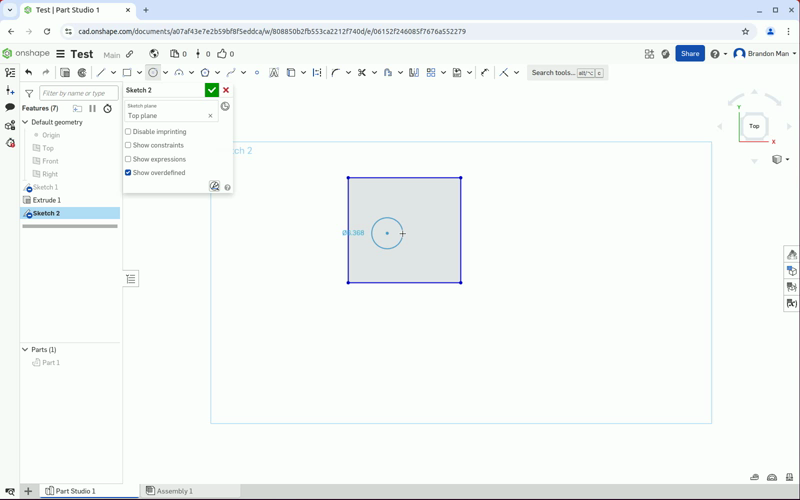
mouse_move(412, 245)
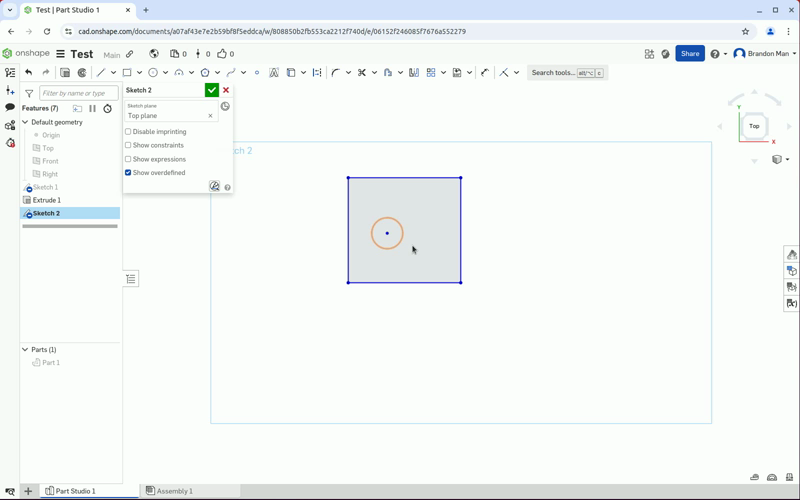
click(412, 245)
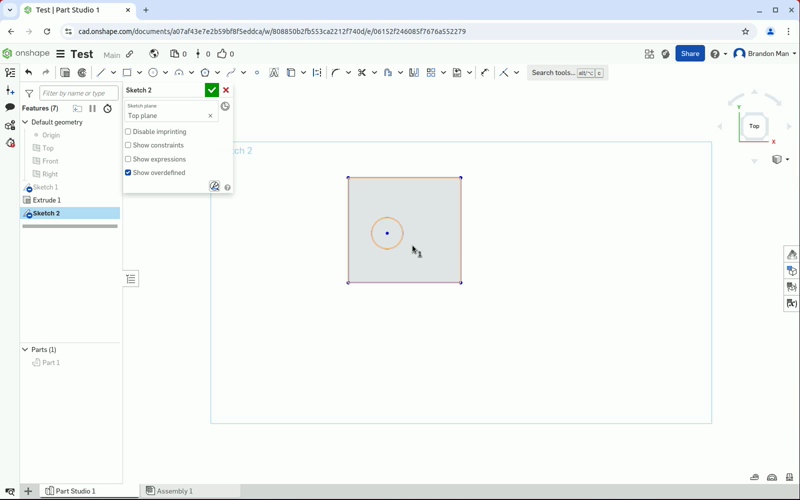
mouse_move(73, 352)
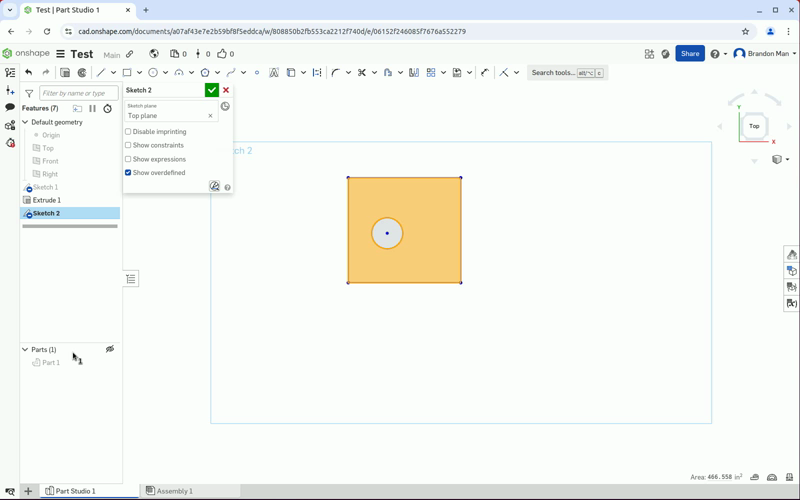
key(shift+y)
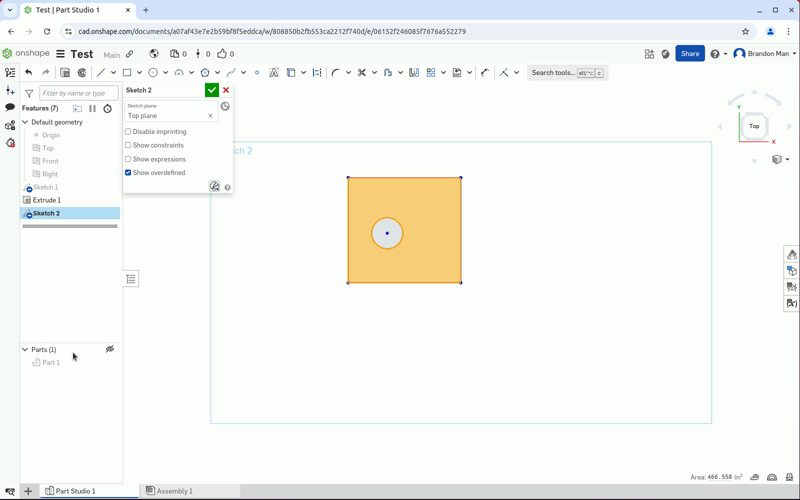
key(shift+e)
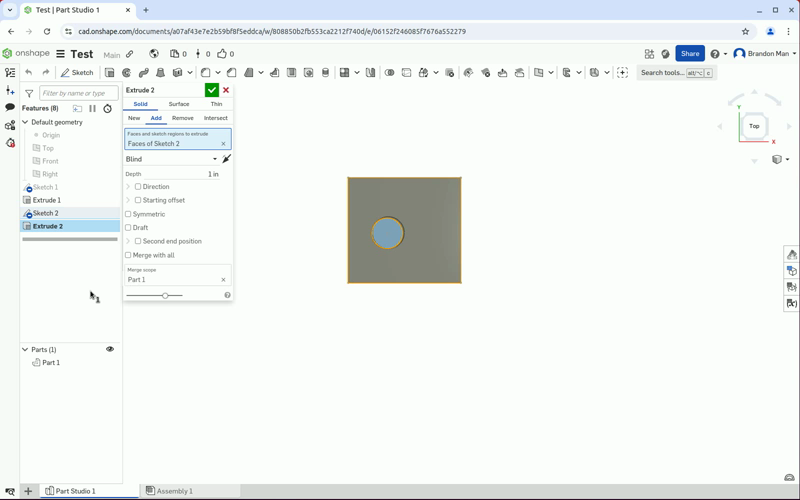
mouse_move(143, 106)
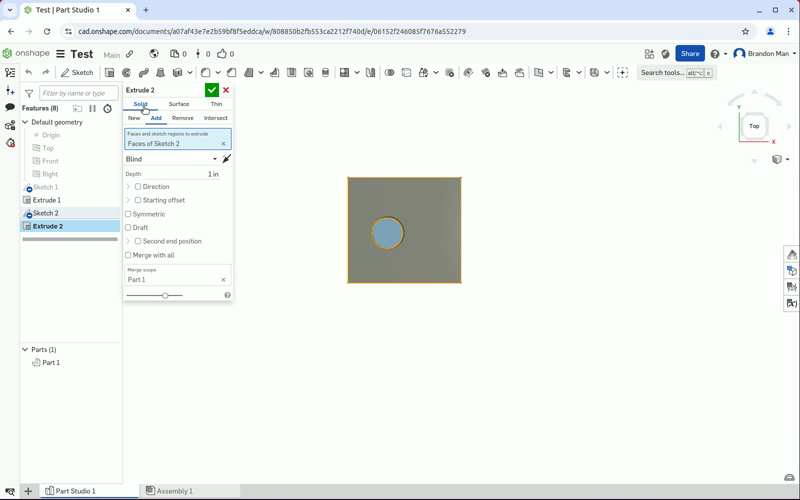
click(143, 106)
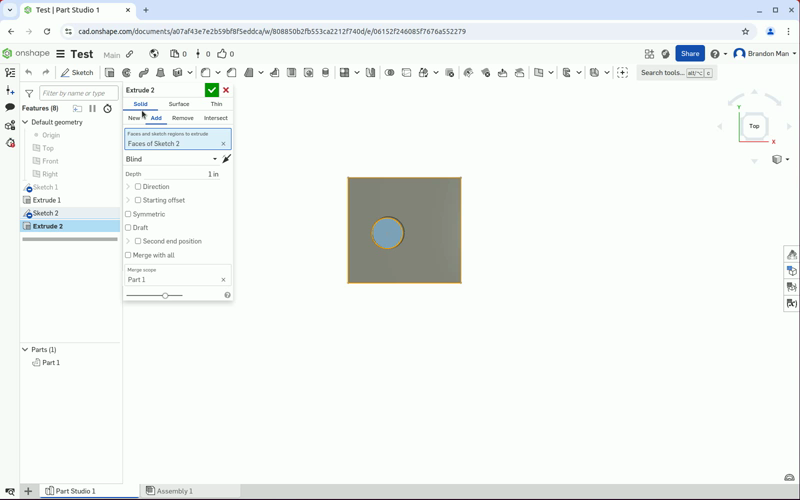
mouse_move(137, 120)
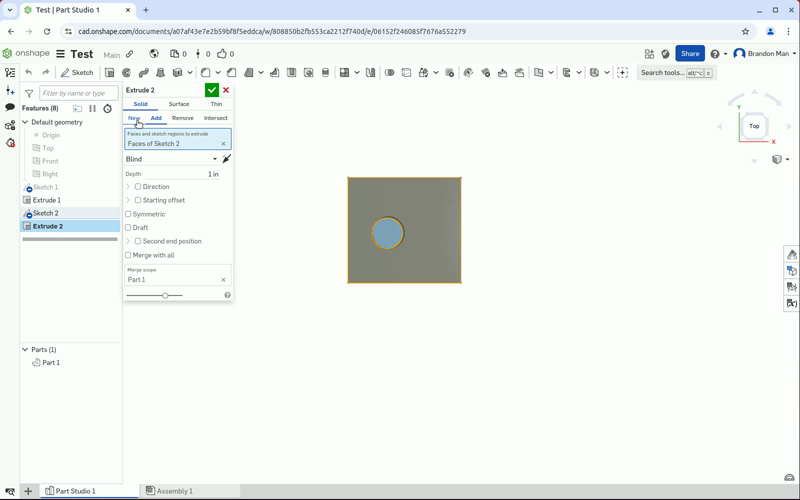
click(137, 120)
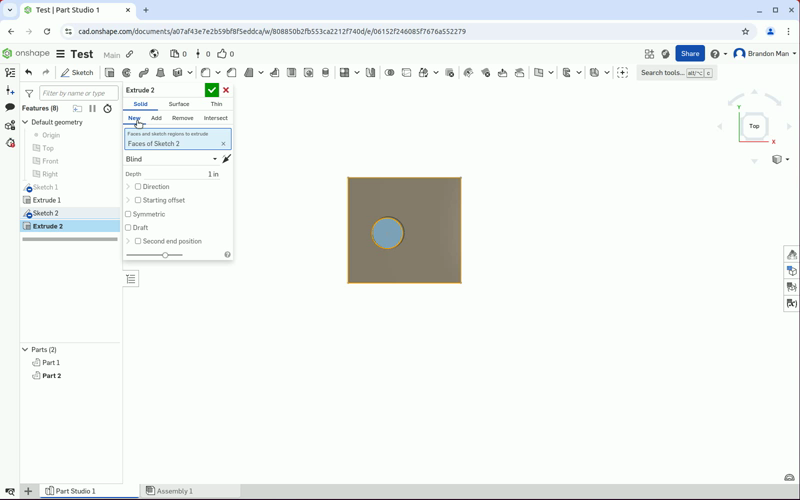
key(tab, 4)
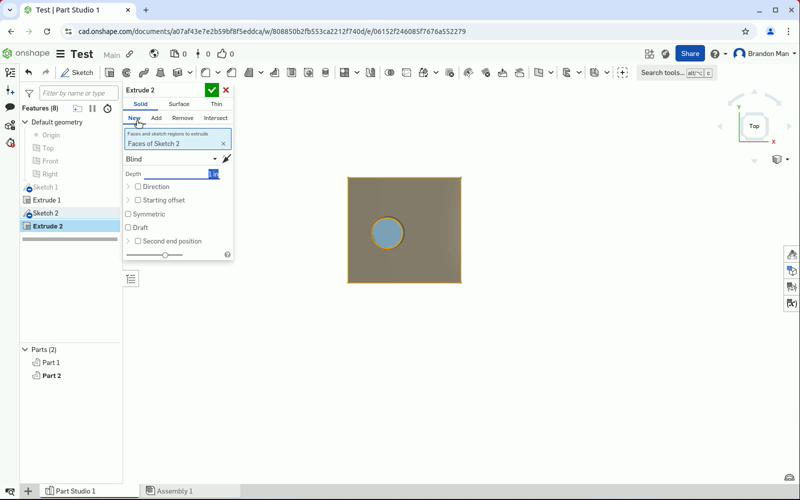
text(0.963)
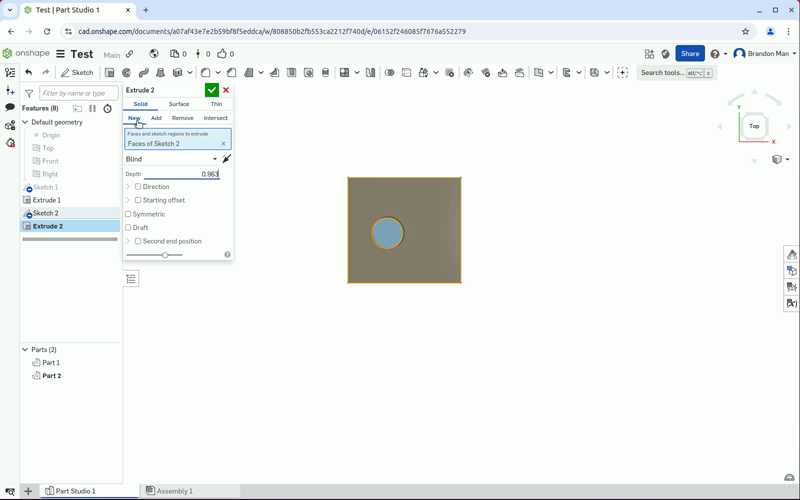
key(enter)
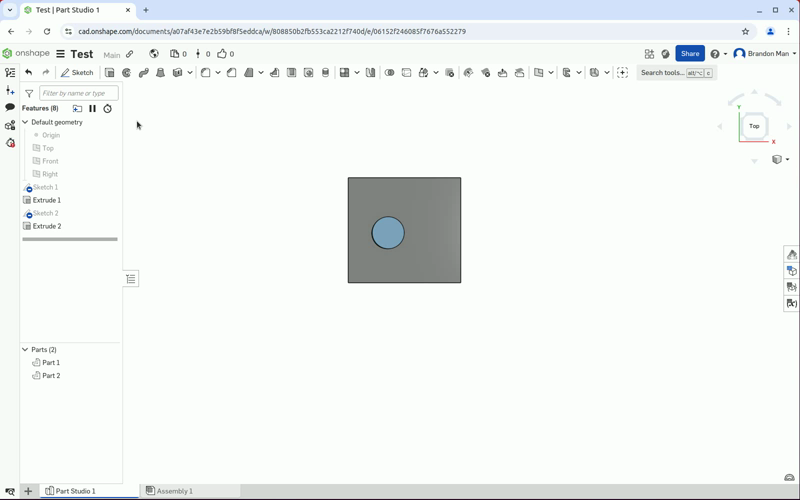
key(shift+h)
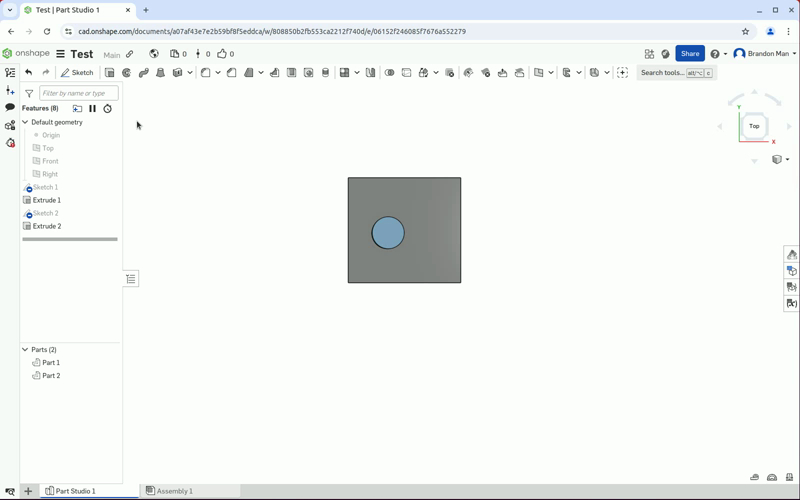
key(shift+h)
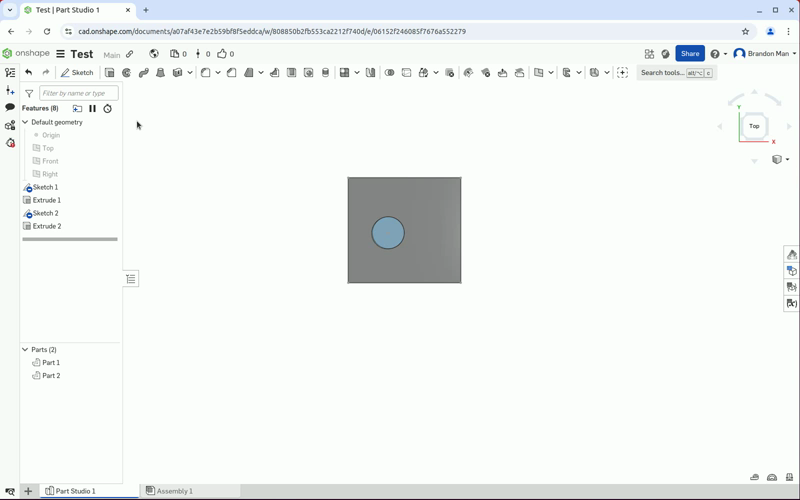
key(shift+7)
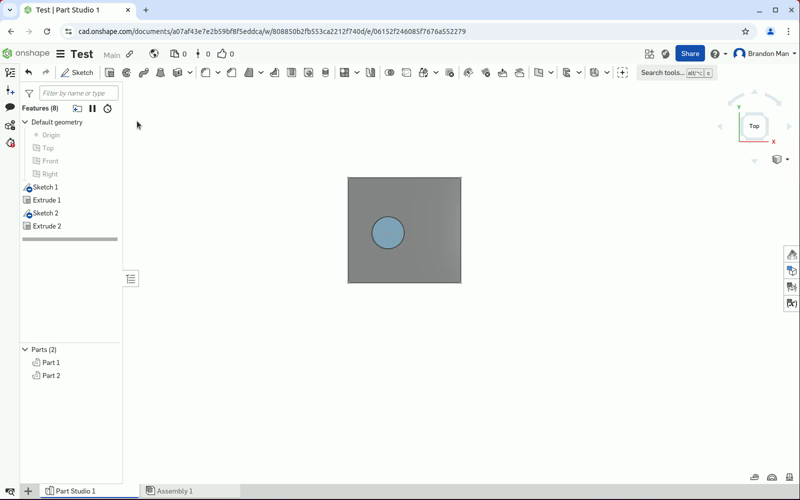
key(up, 3)
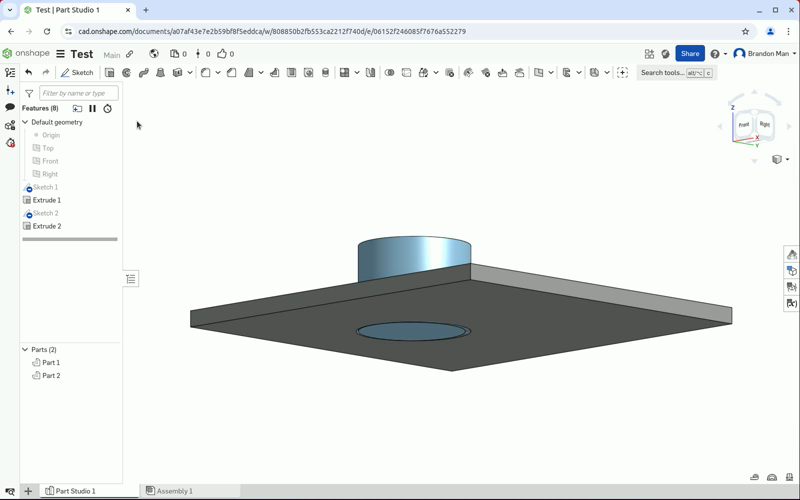
key(left, 3)
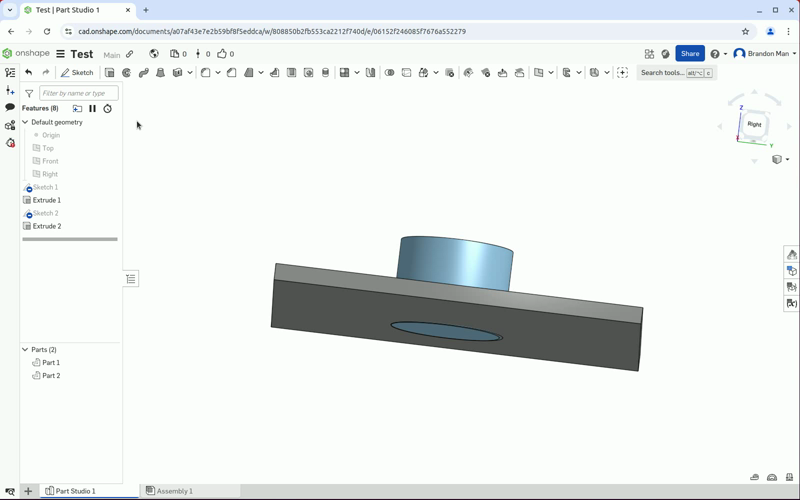
key(right, 3)
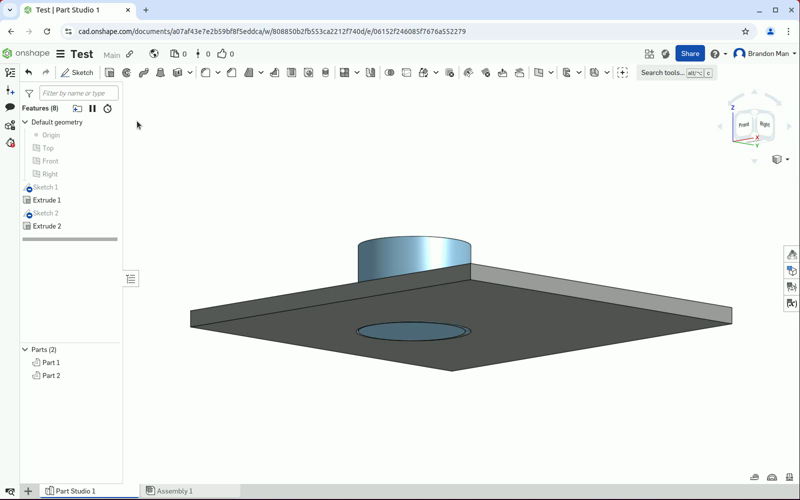
key(down, 3)
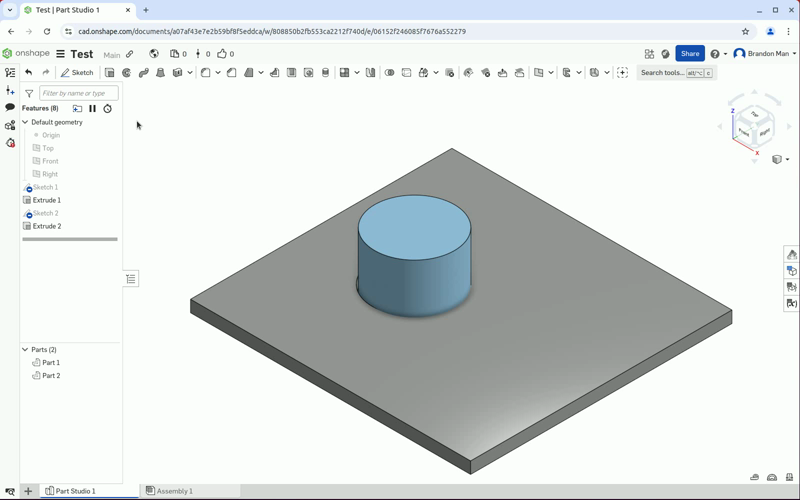
mouse_move(73, 189)
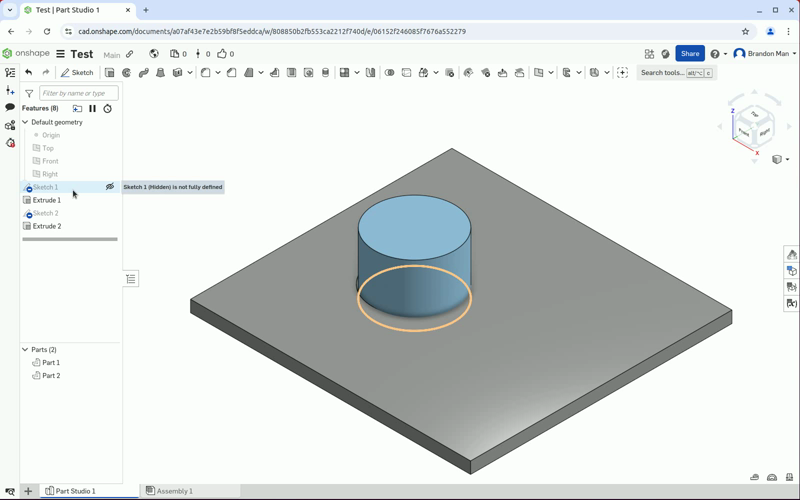
click(73, 189)